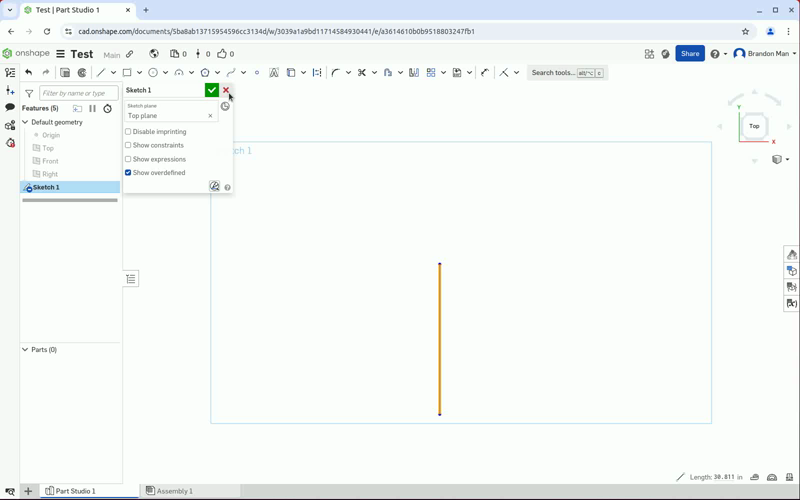
key(shift+h)
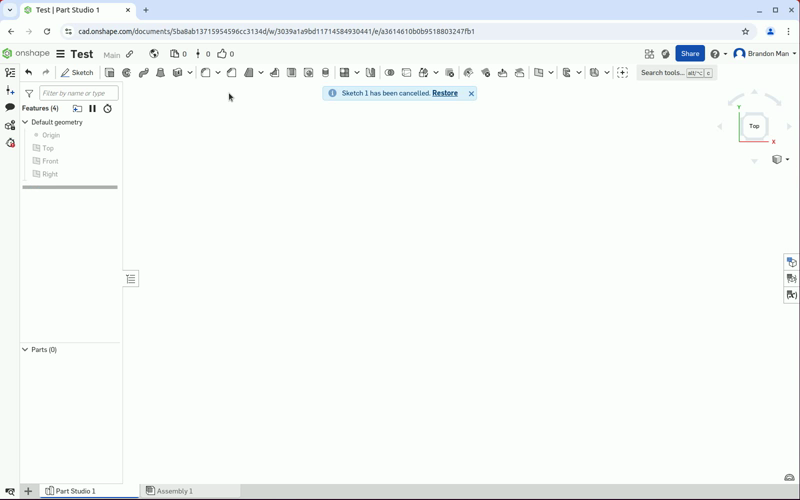
mouse_move(73, 352)
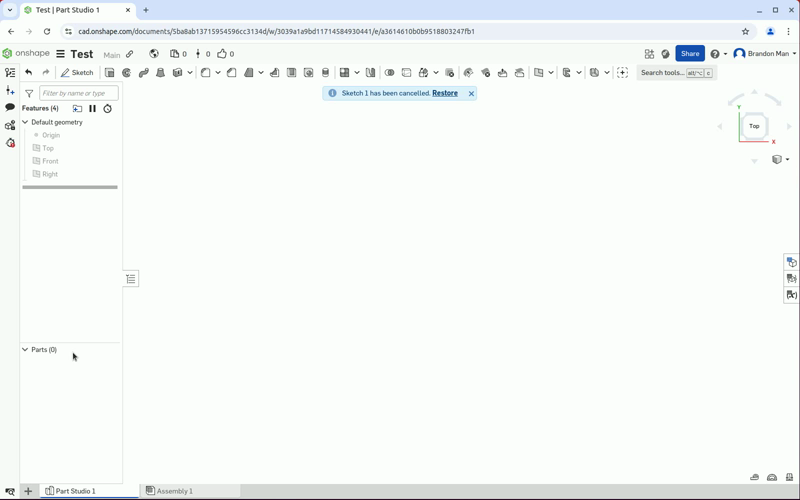
key(y)
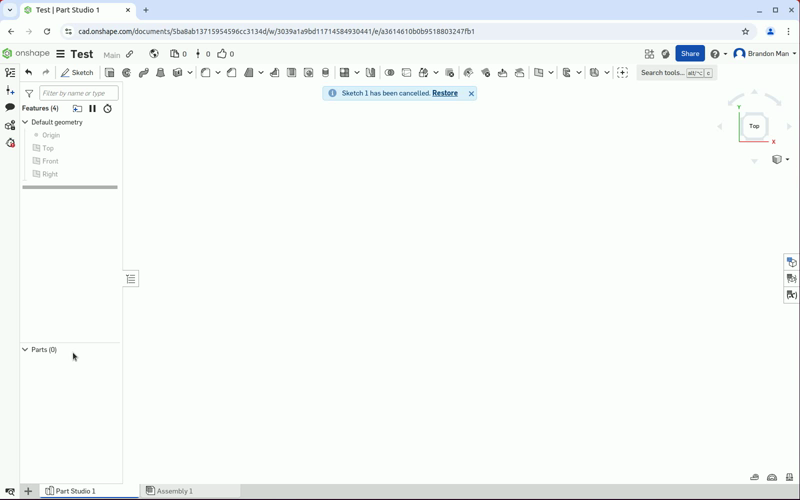
key(shift+p)
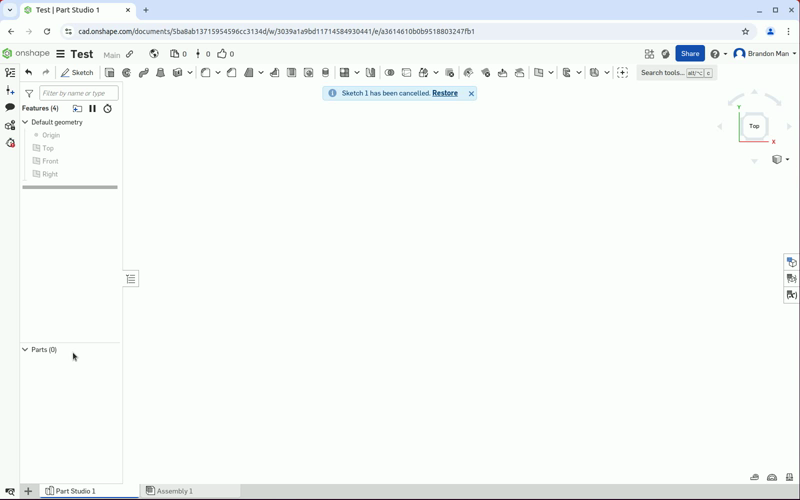
key(space)
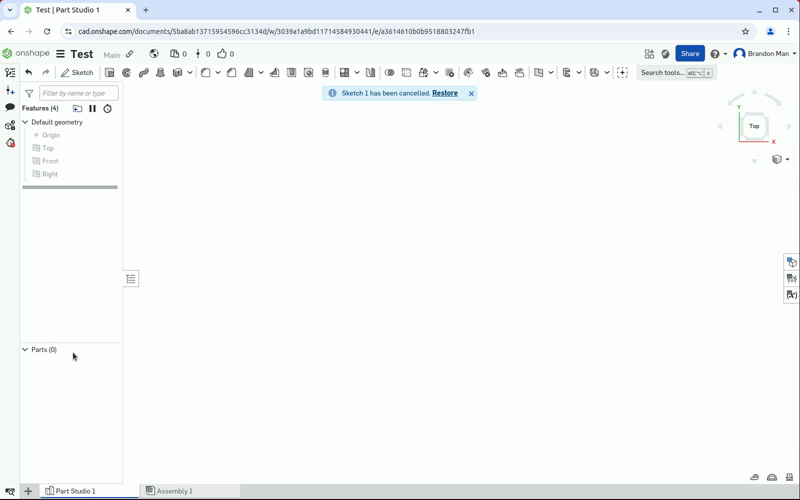
key_down(shift)
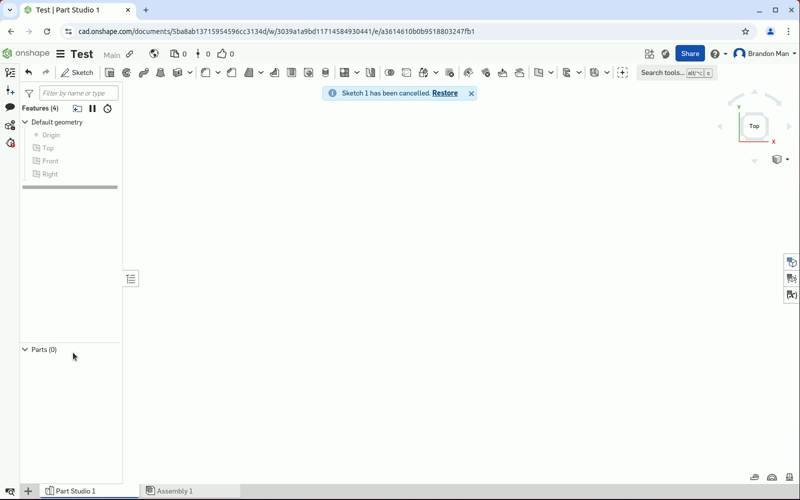
key(up)
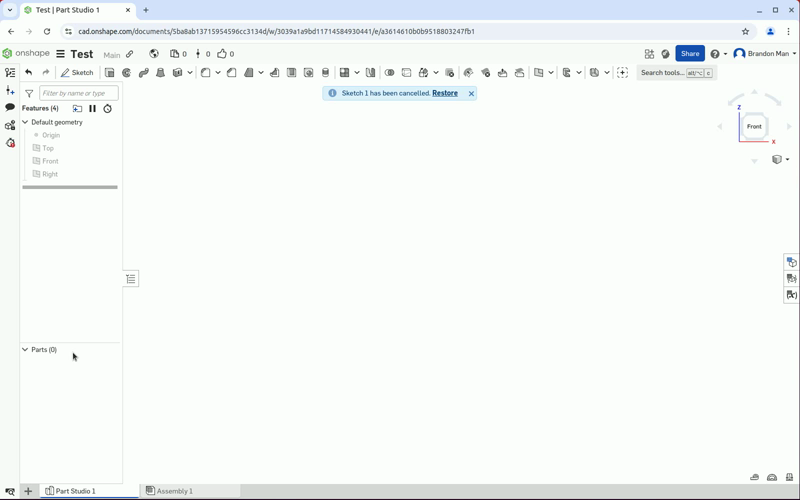
key_up(shift)
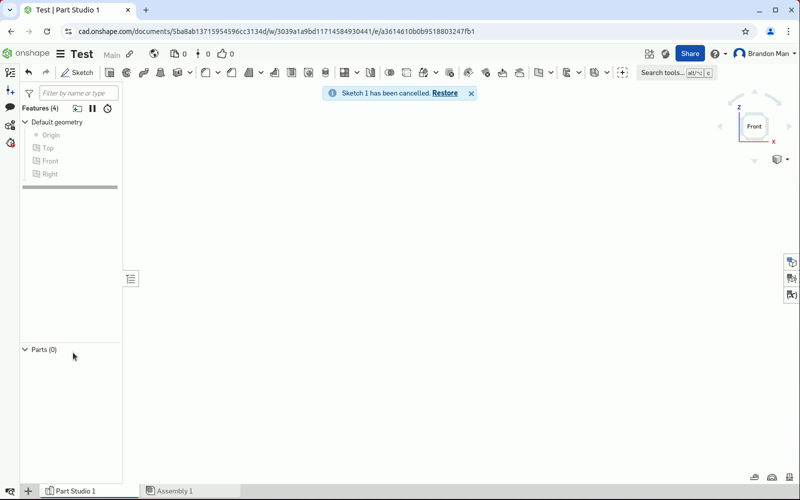
mouse_move(73, 352)
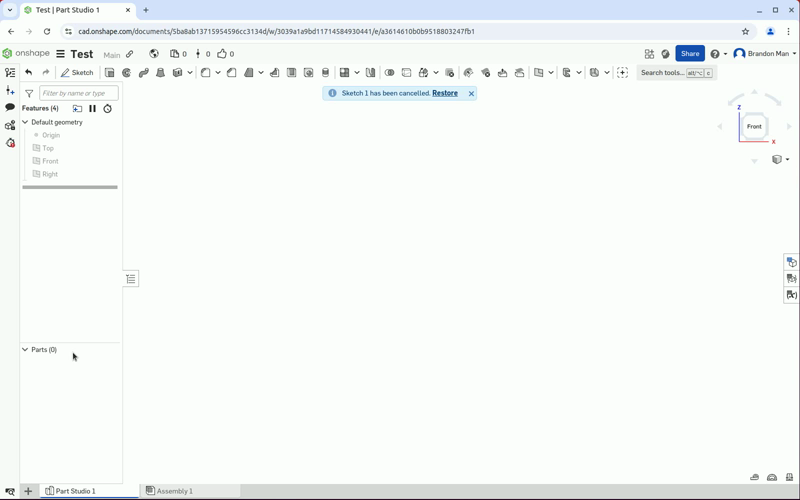
key(shift+y)
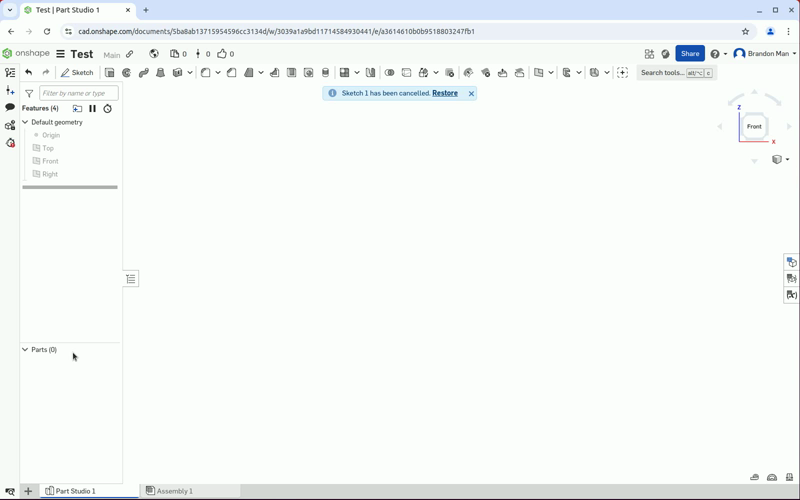
key(shift+s)
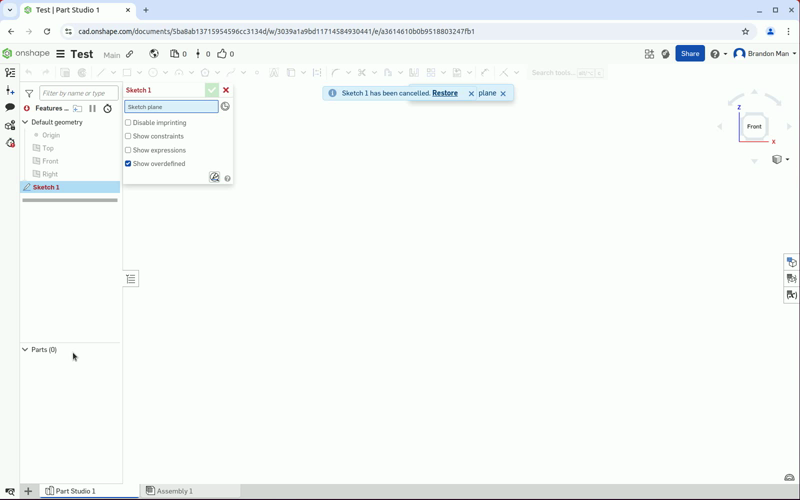
mouse_move(73, 163)
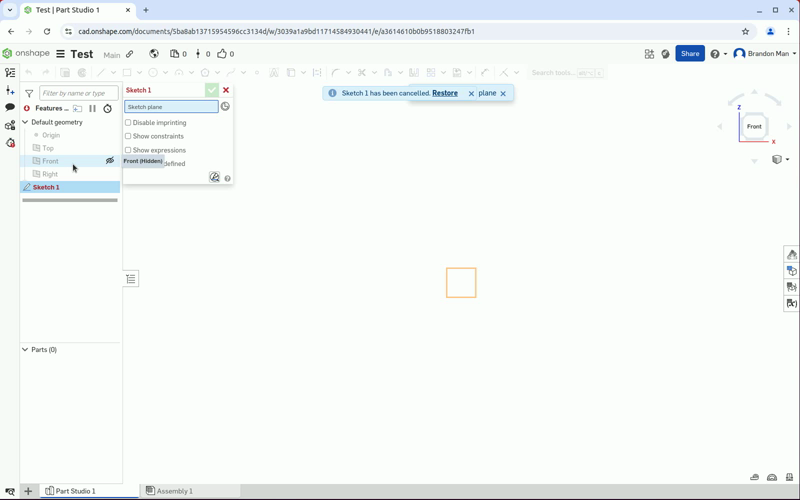
click(73, 163)
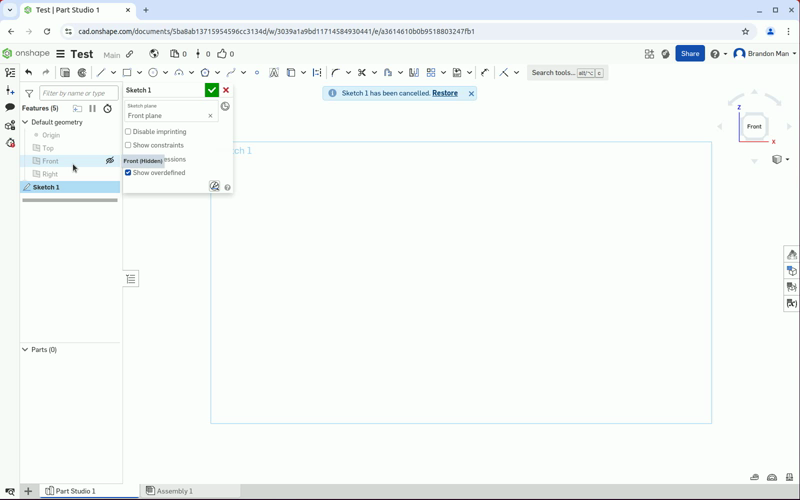
mouse_move(73, 352)
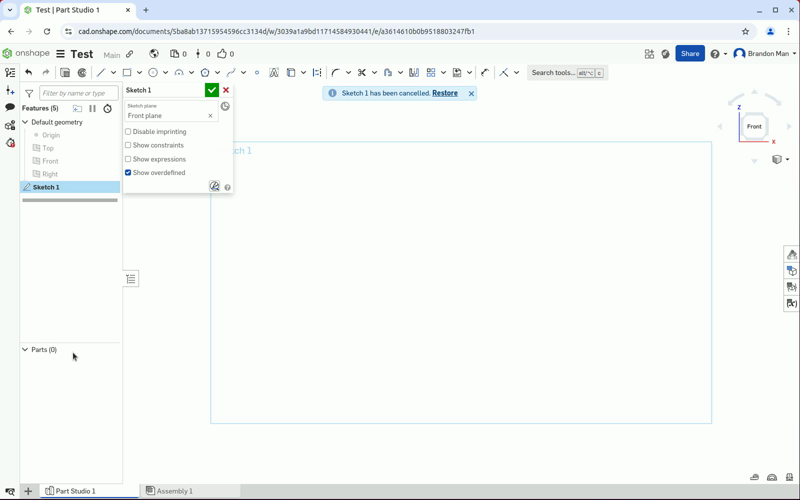
key(y)
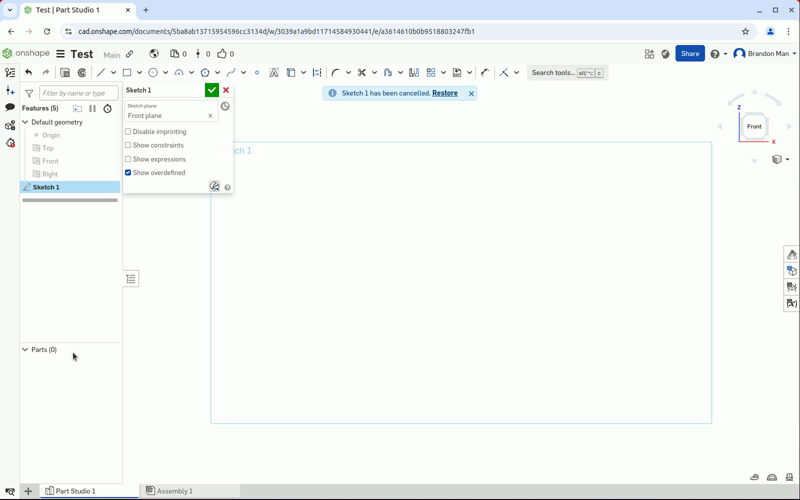
key(l)
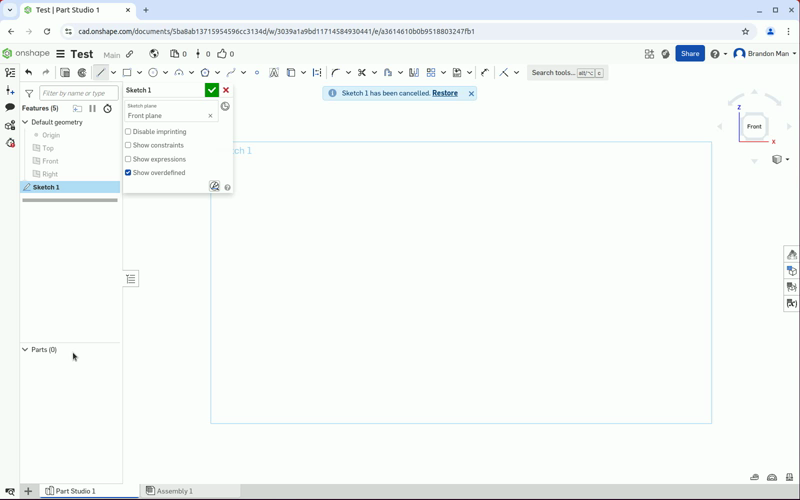
key_down(shift)
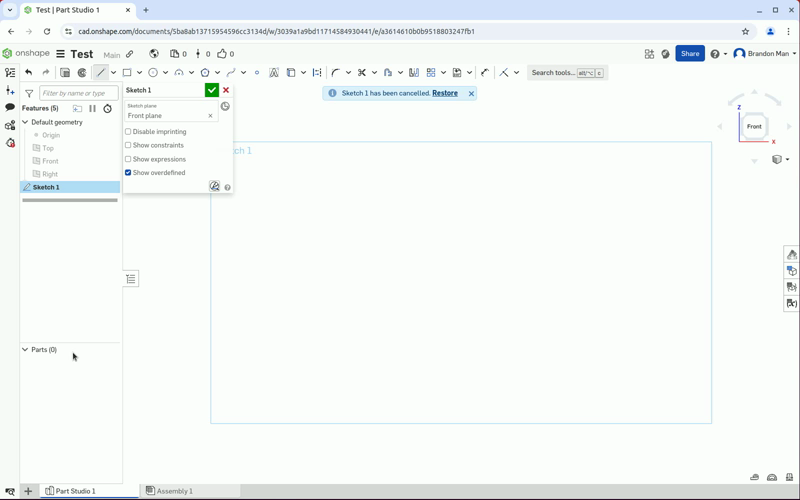
mouse_move(348, 288)
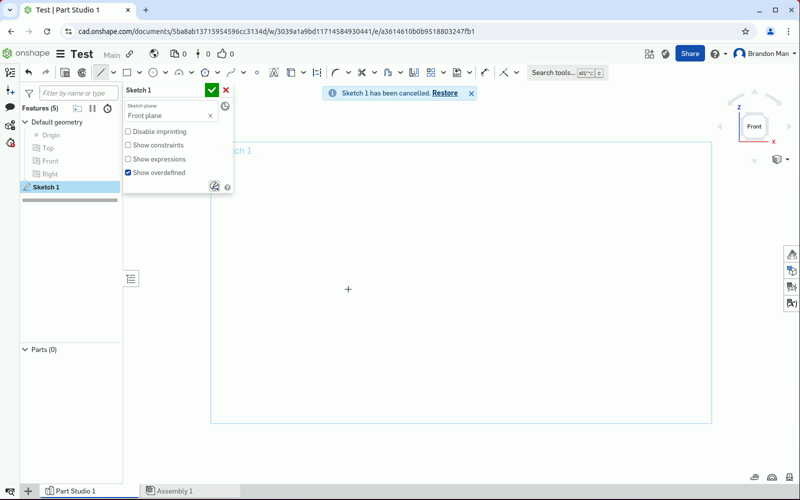
click(348, 288)
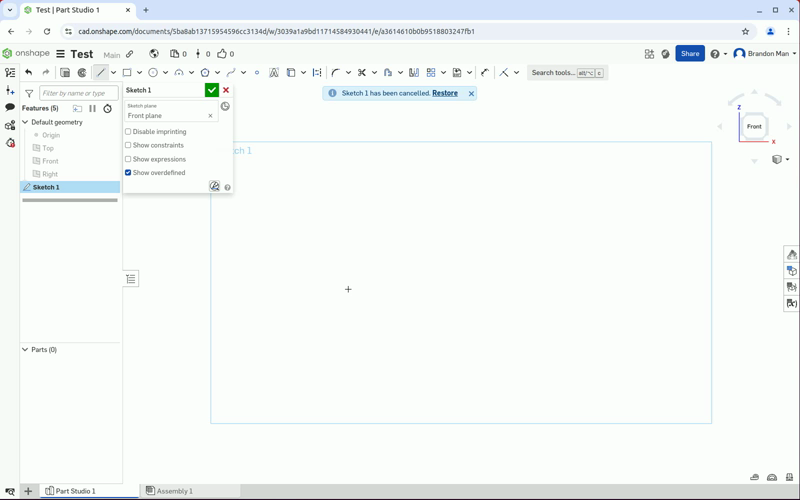
key_up(shift)
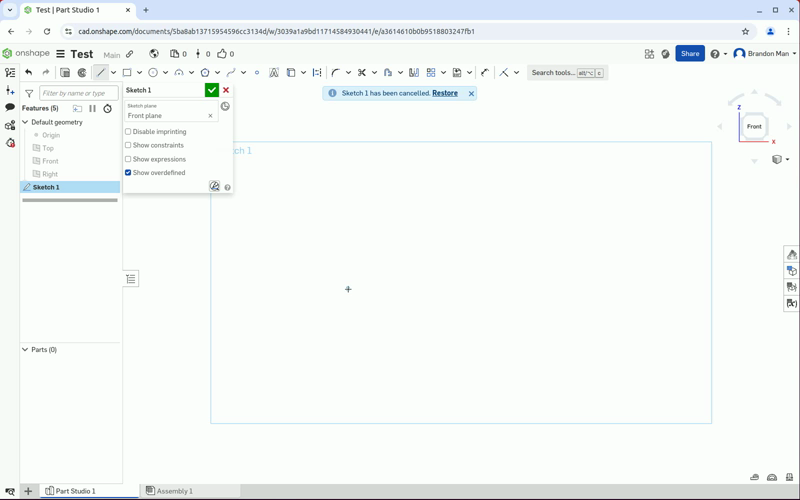
key_down(shift)
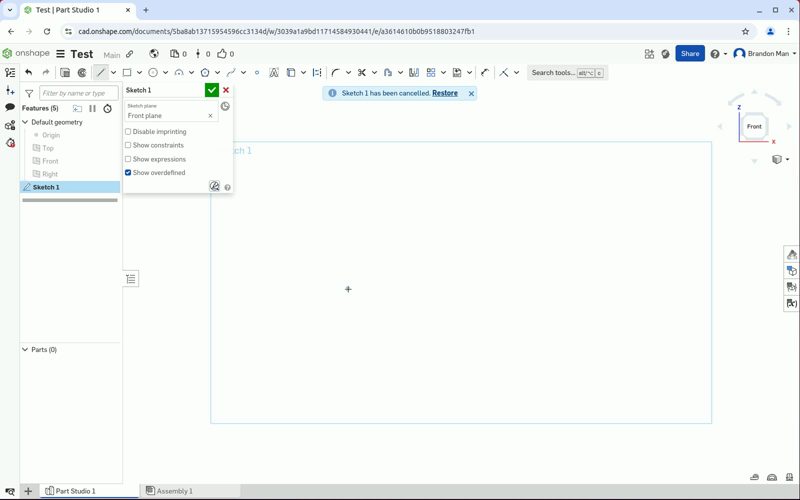
mouse_move(378, 288)
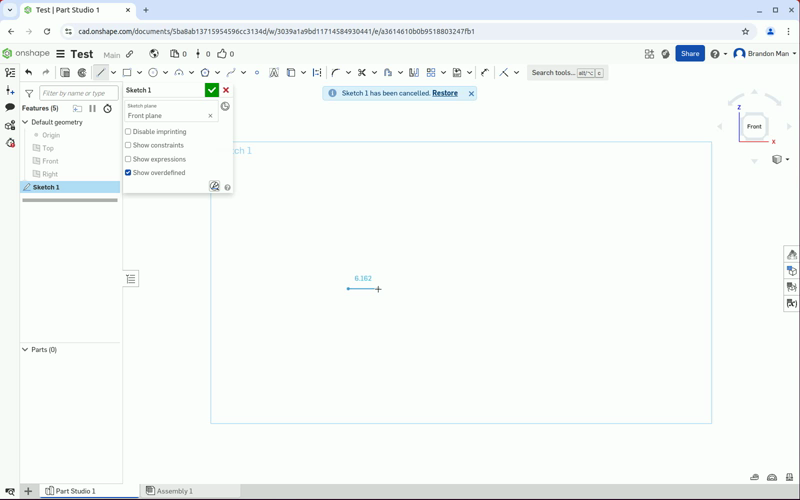
mouse_move(397, 288)
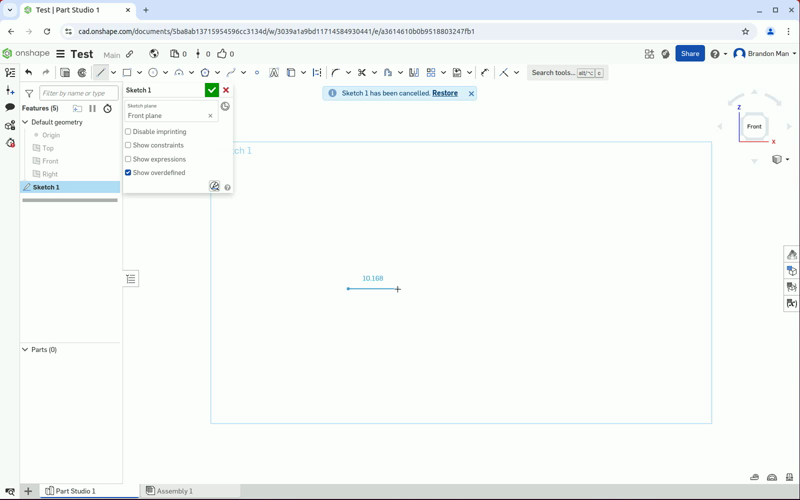
click(397, 288)
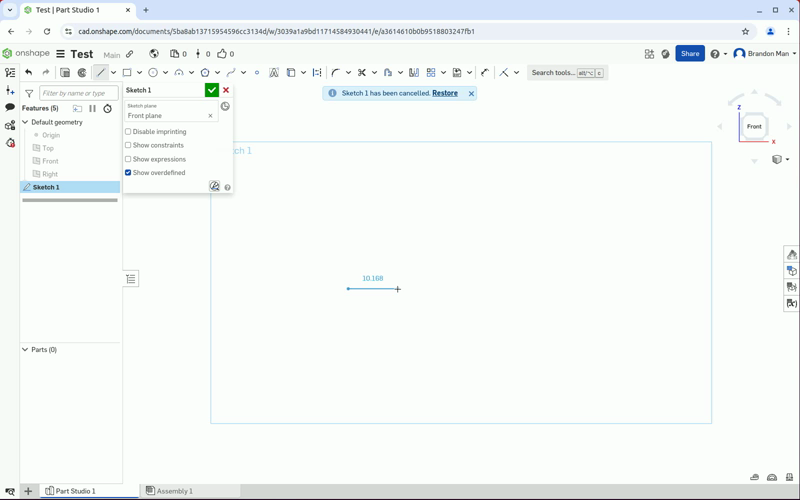
key_up(shift)
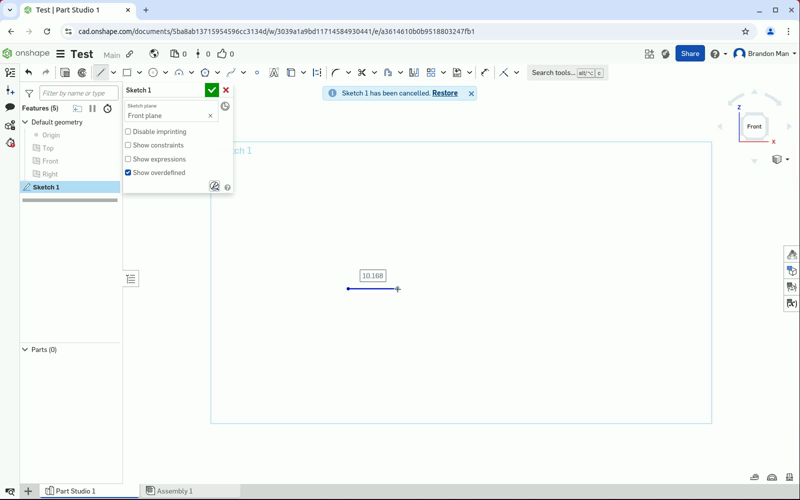
key_down(shift)
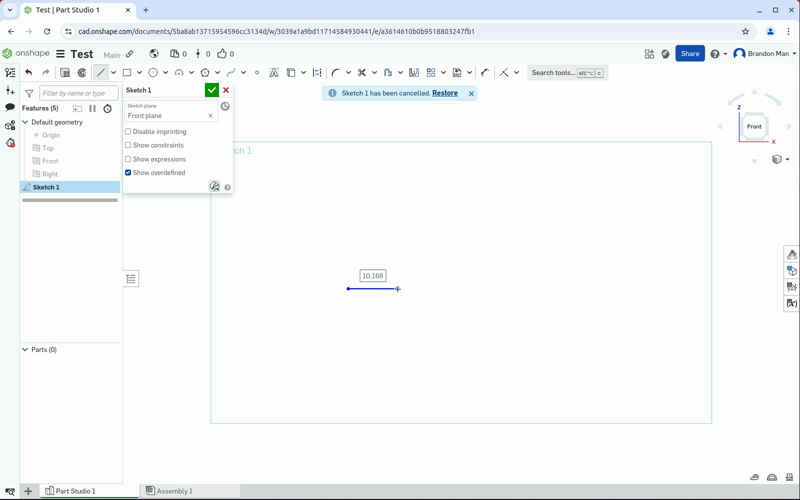
mouse_move(427, 288)
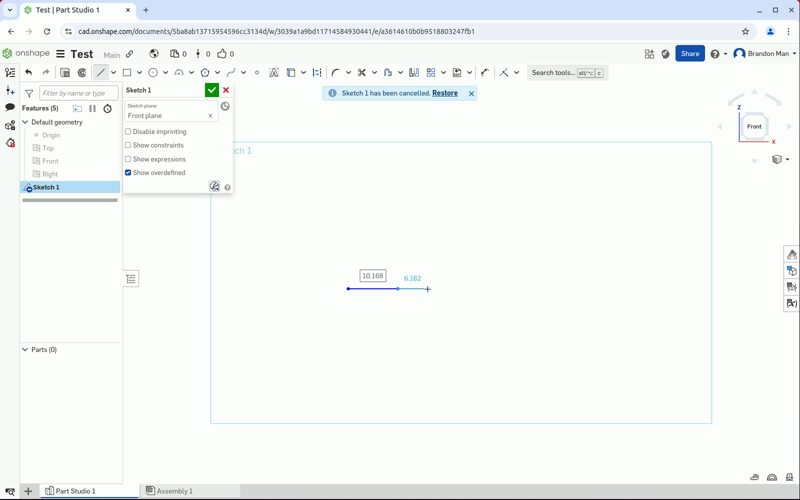
mouse_move(397, 231)
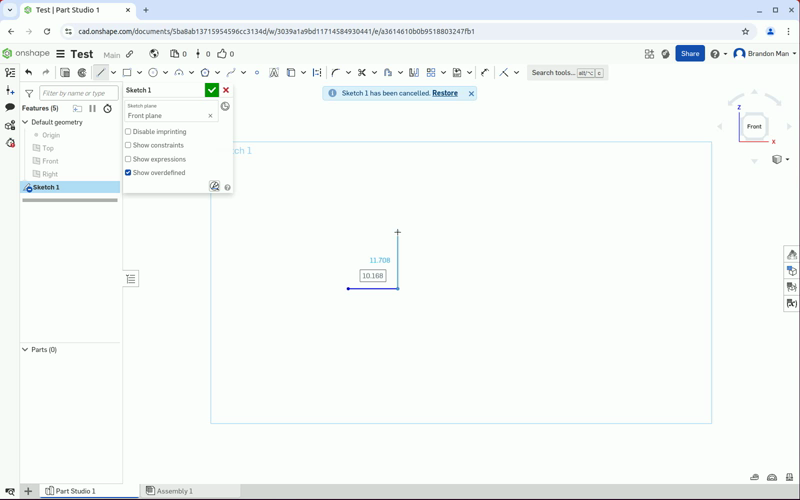
click(397, 231)
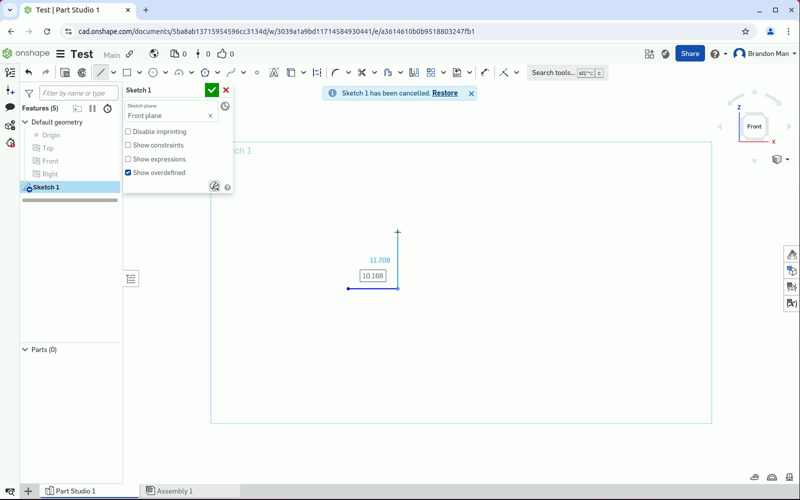
key_up(shift)
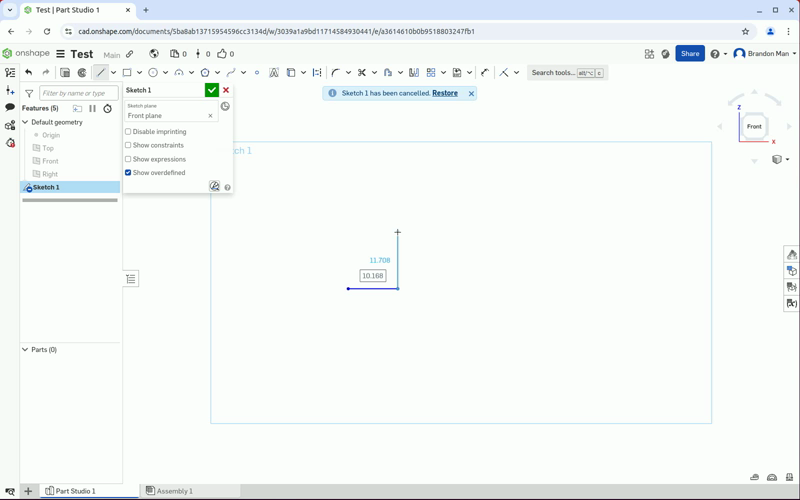
key_down(shift)
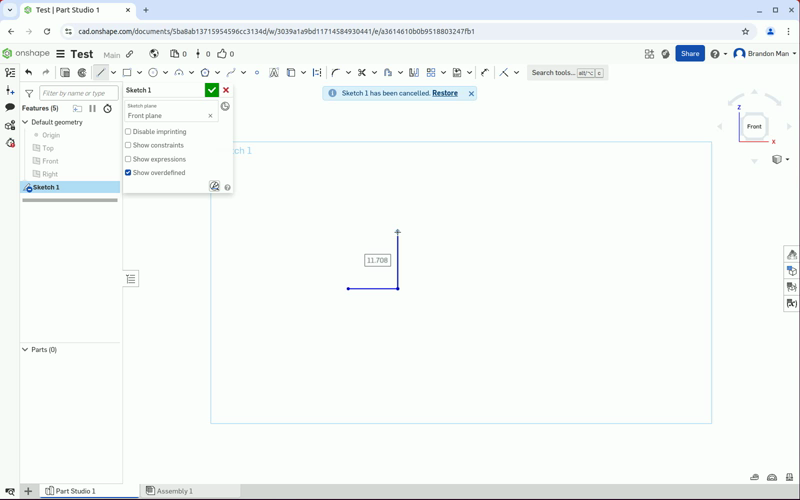
mouse_move(427, 231)
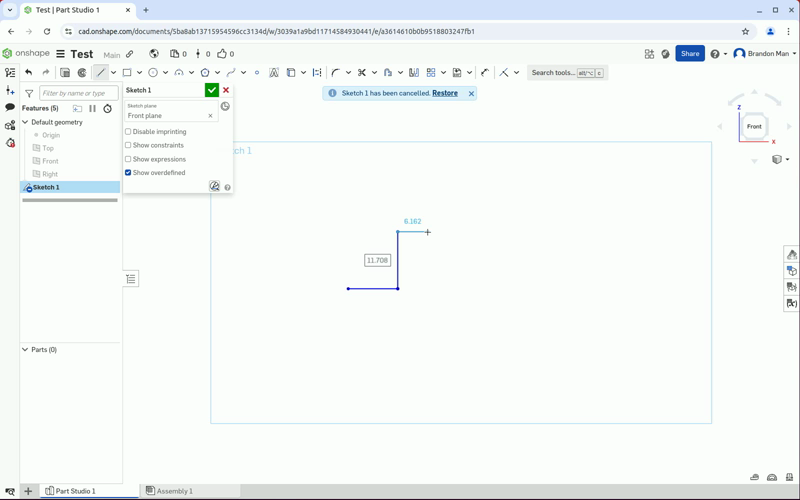
mouse_move(348, 231)
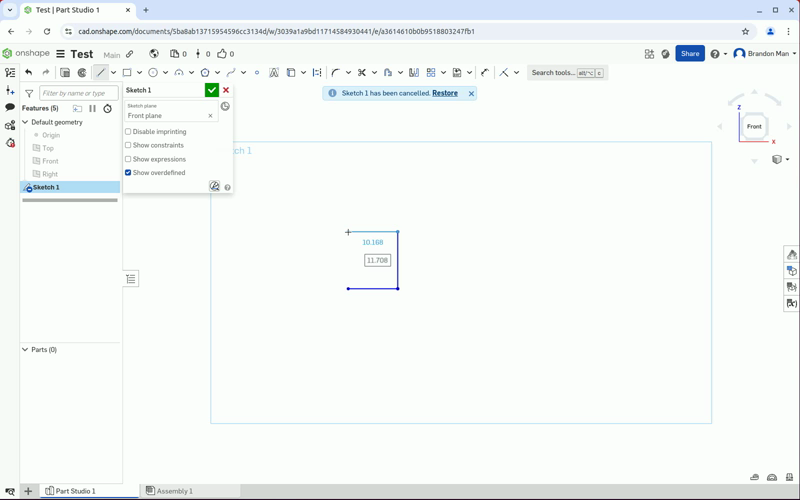
click(348, 231)
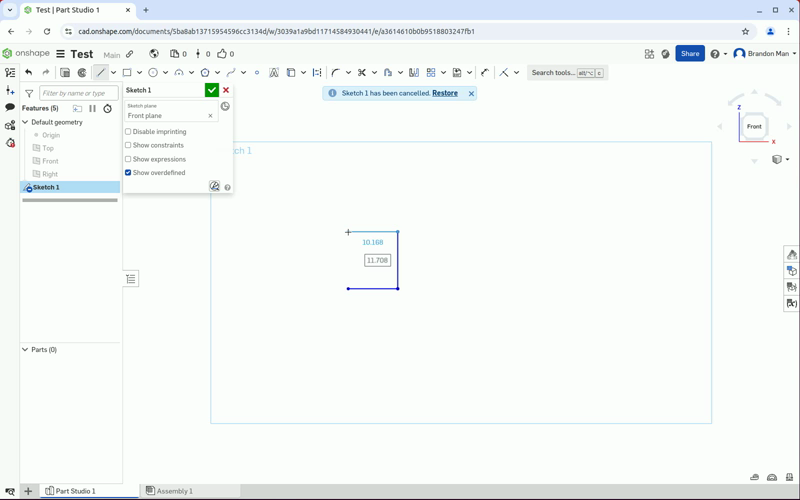
key_up(shift)
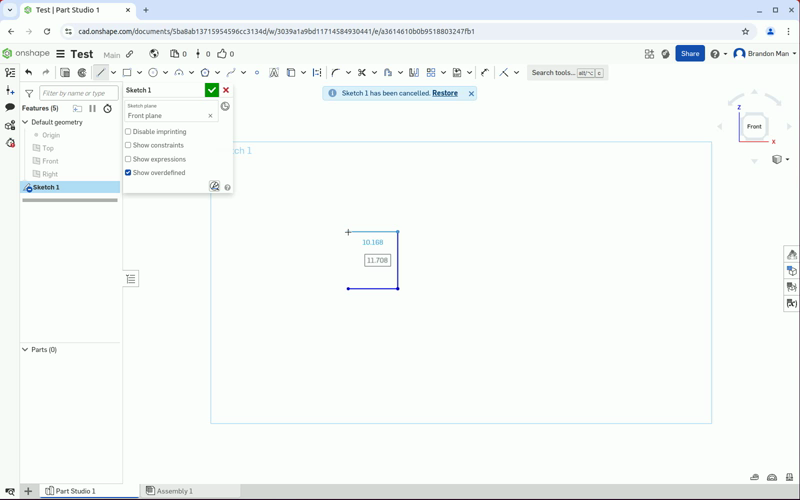
mouse_move(378, 231)
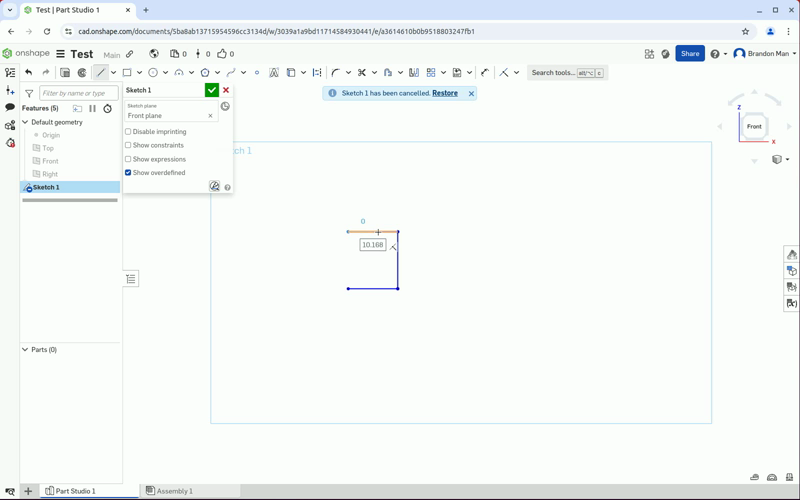
key_down(shift)
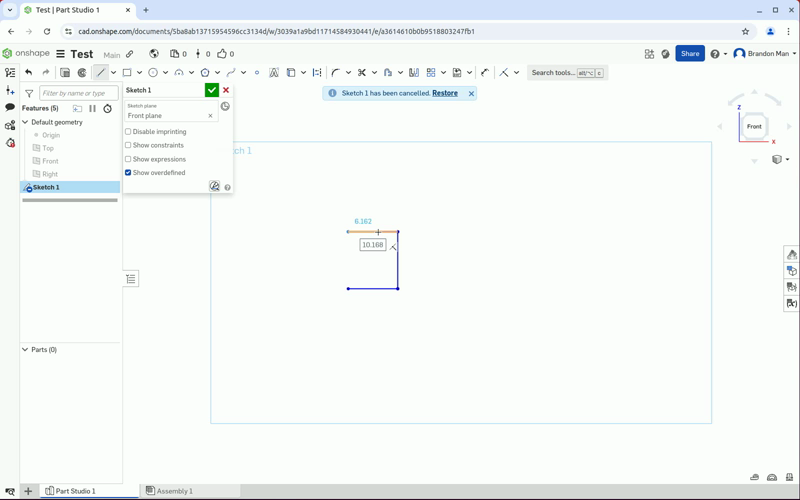
mouse_move(348, 288)
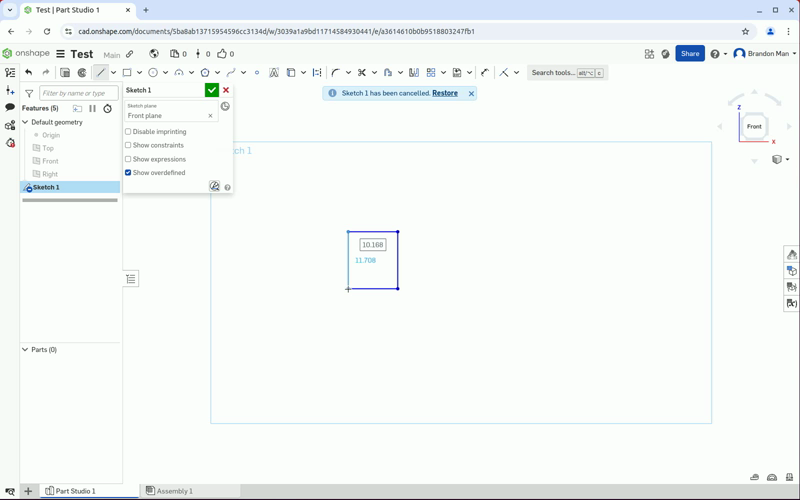
key_up(shift)
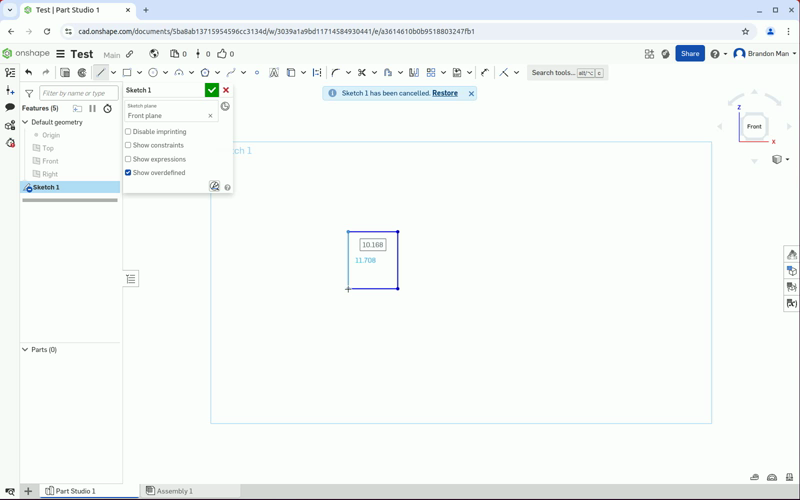
click(348, 288)
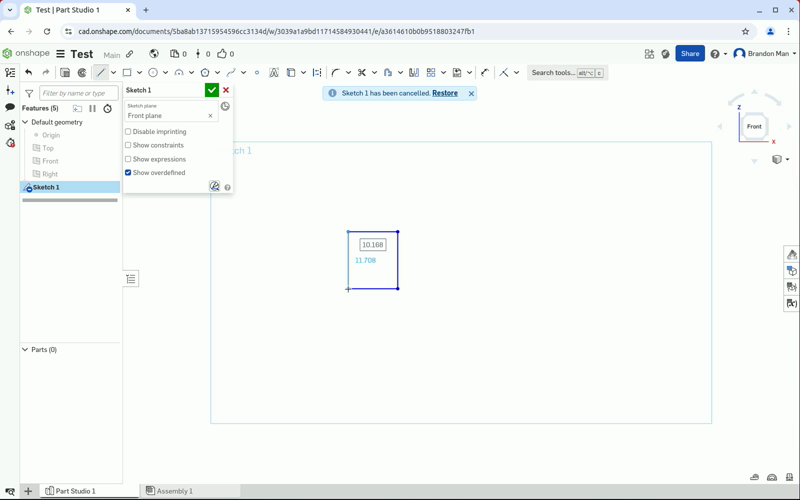
key(esc)
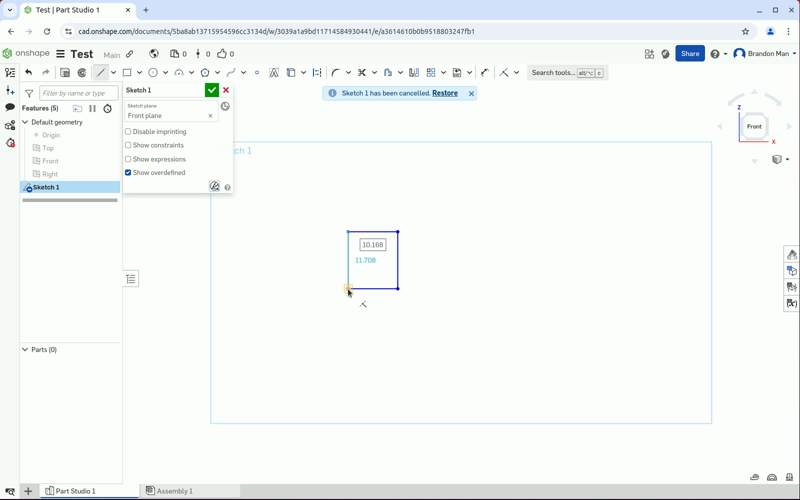
mouse_move(380, 275)
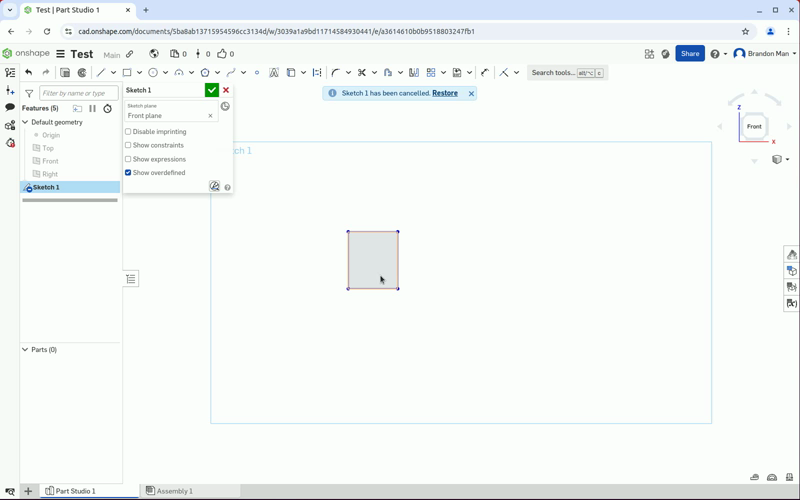
click(380, 275)
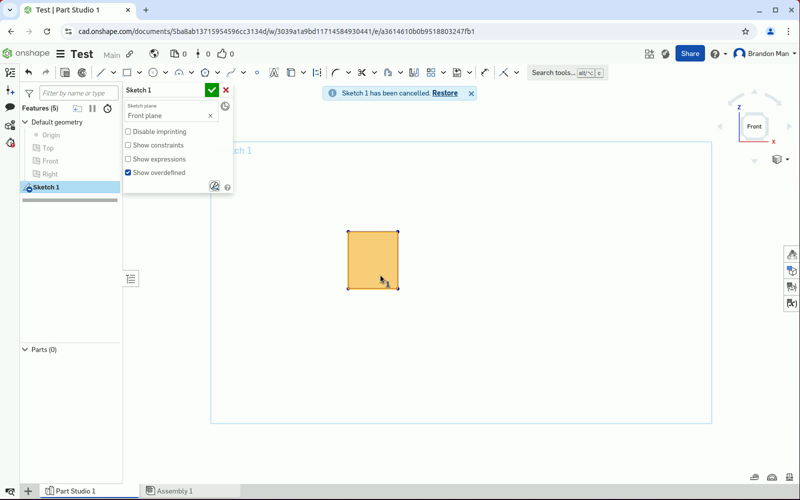
mouse_move(73, 352)
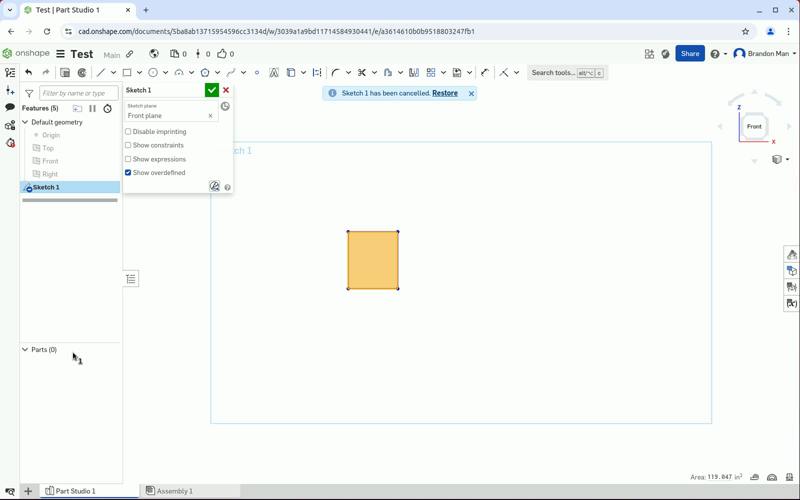
key(shift+y)
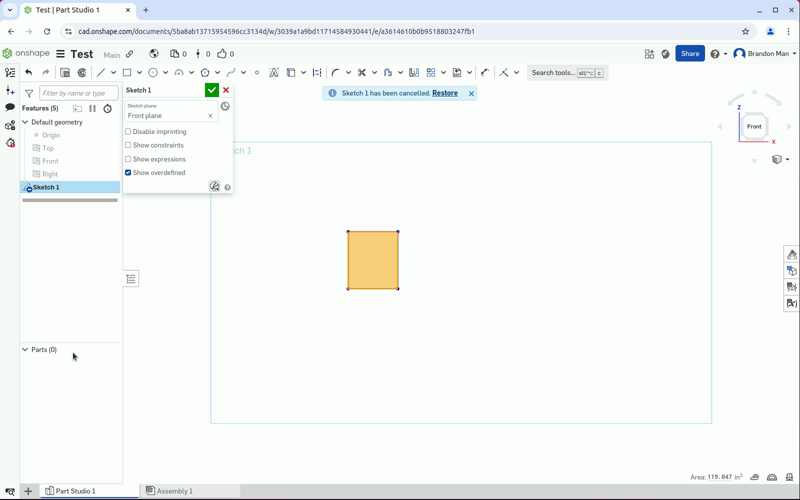
key(shift+e)
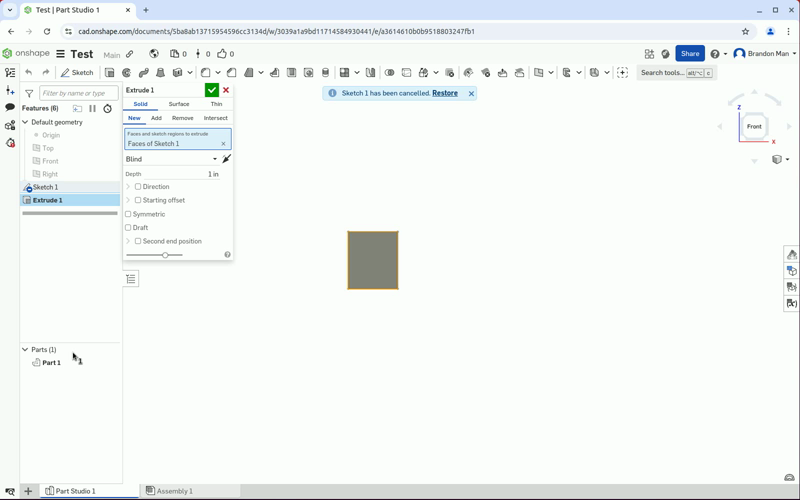
mouse_move(143, 106)
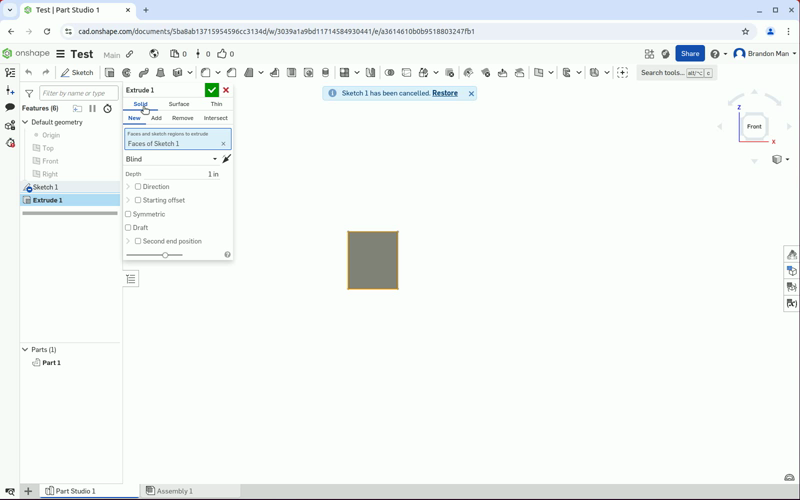
click(143, 106)
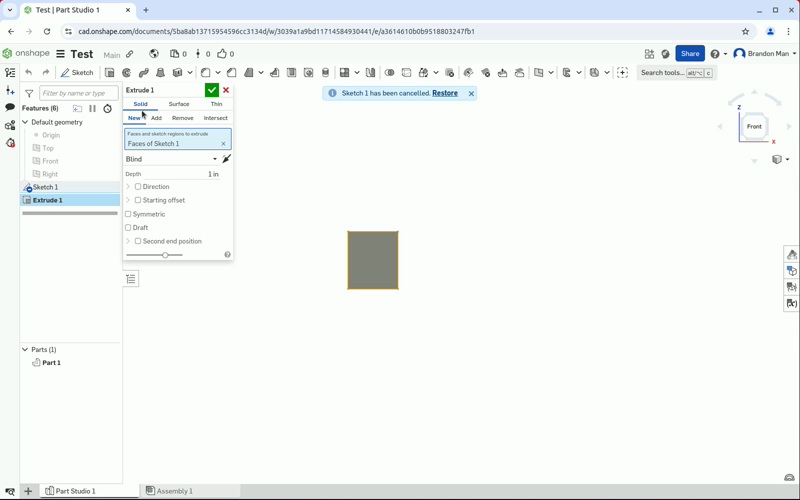
mouse_move(137, 120)
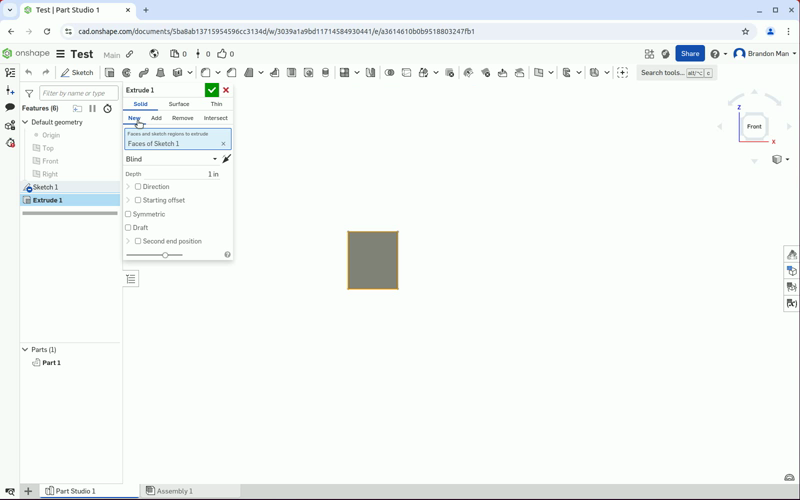
click(137, 120)
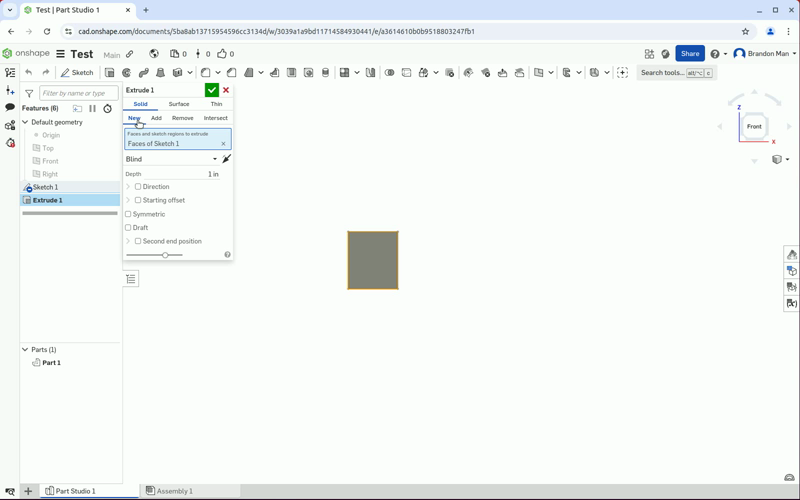
key(tab, 4)
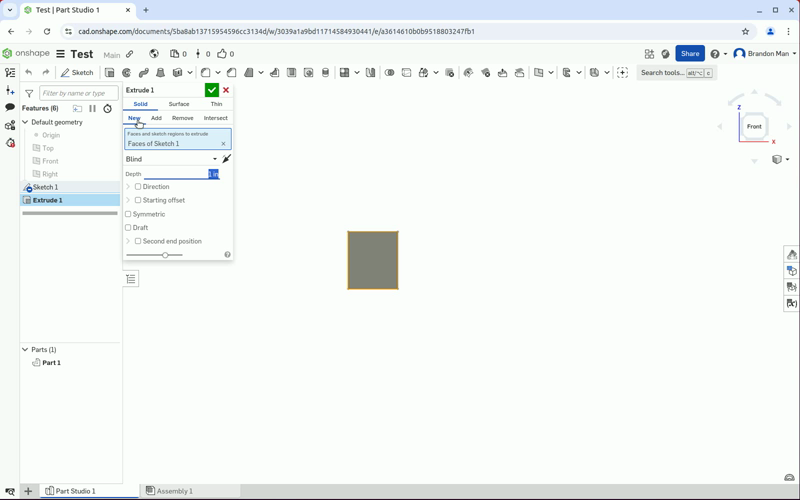
text(4.814)
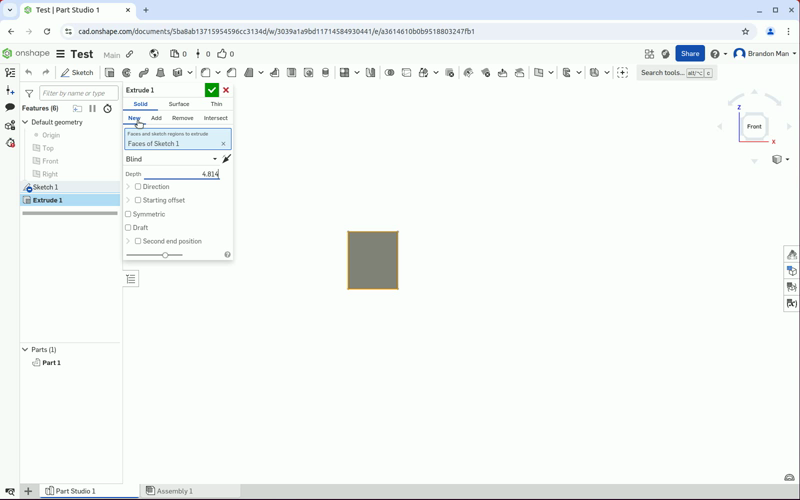
key(enter)
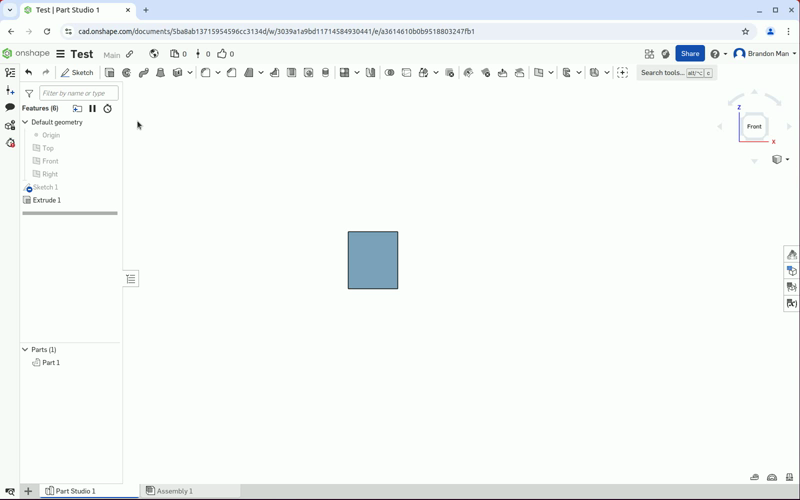
key(shift+h)
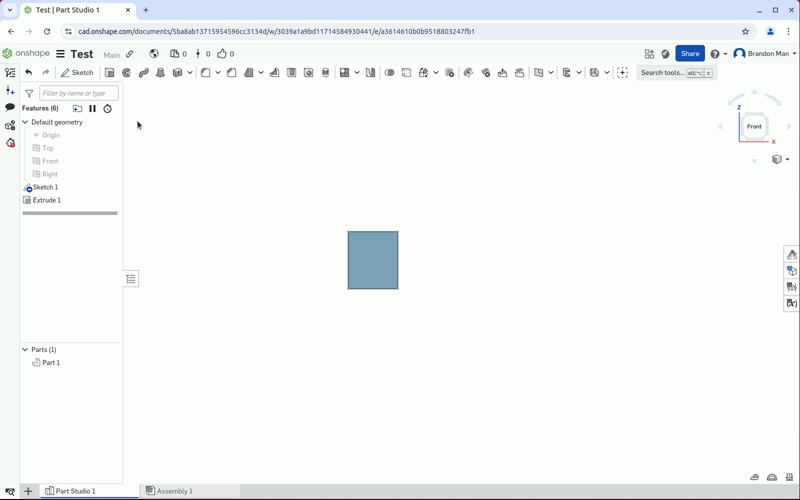
key(shift+h)
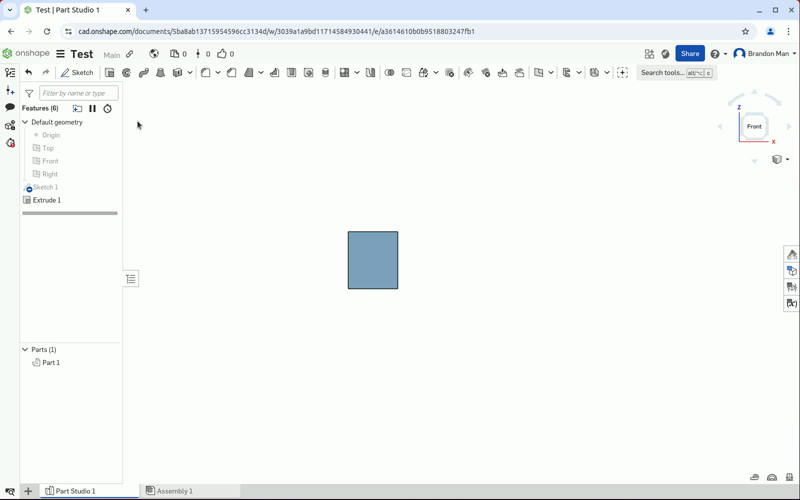
mouse_move(73, 189)
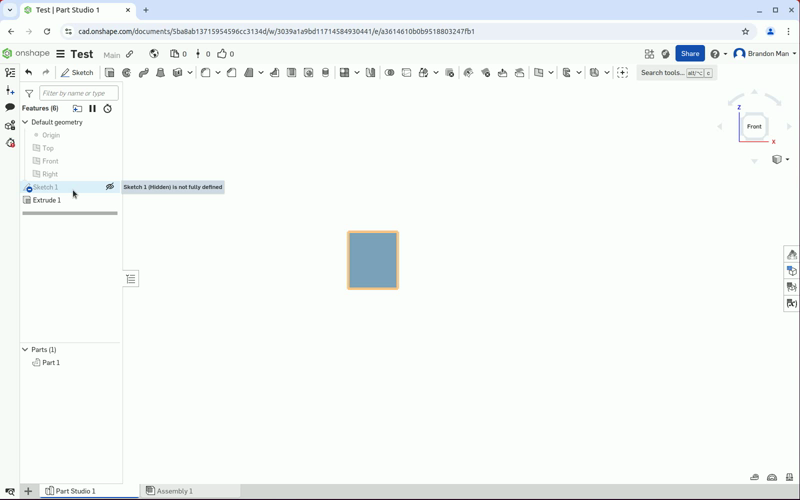
click(73, 189)
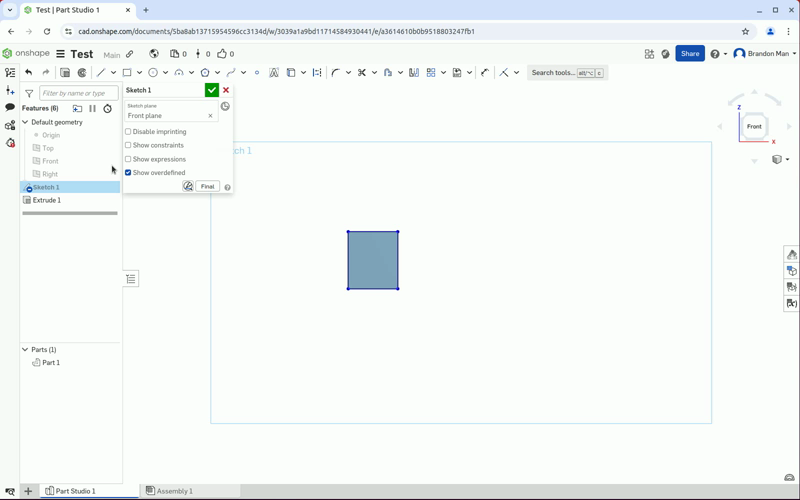
mouse_move(229, 92)
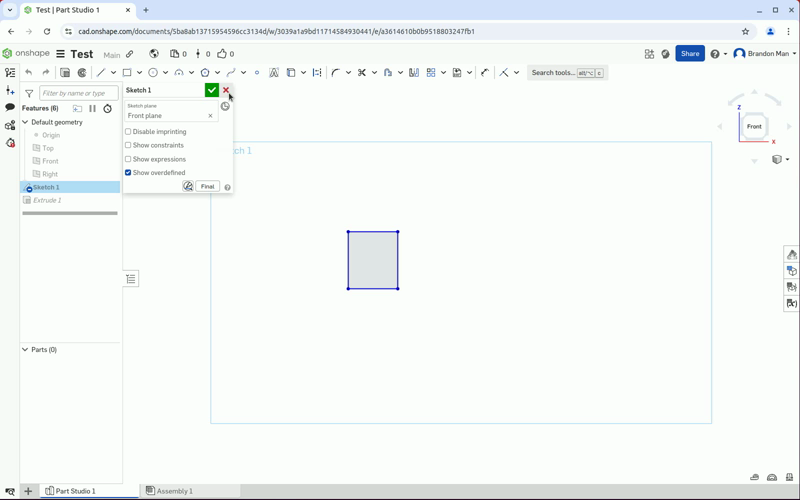
click(229, 92)
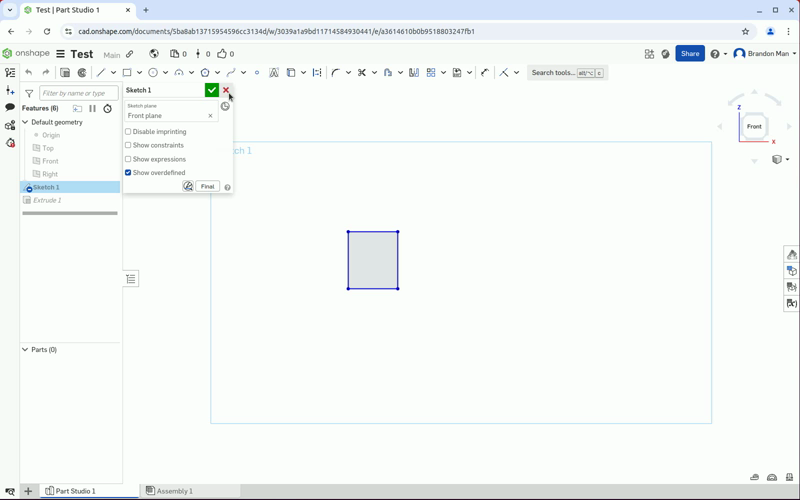
key(shift+s)
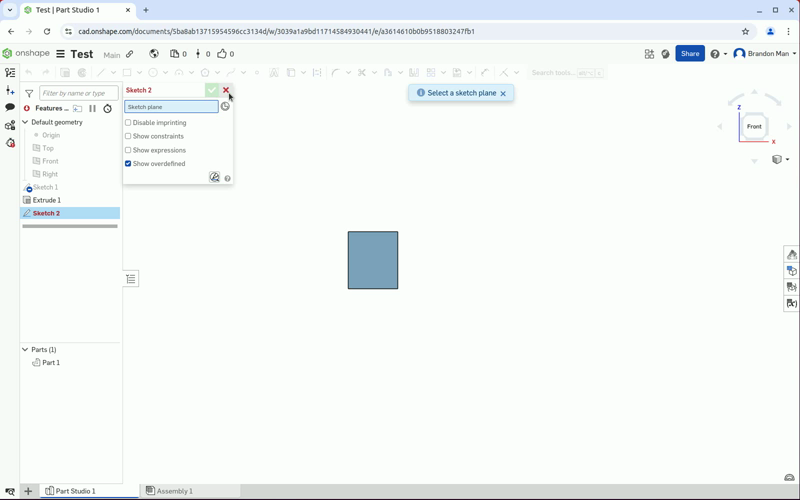
mouse_move(73, 163)
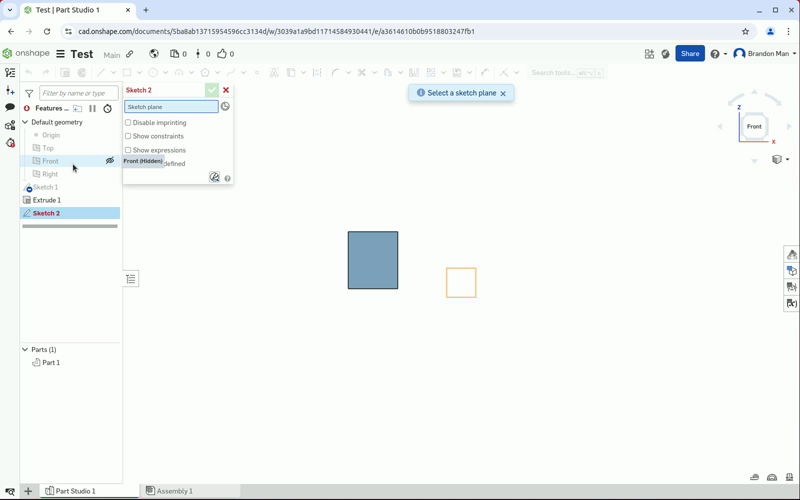
click(73, 163)
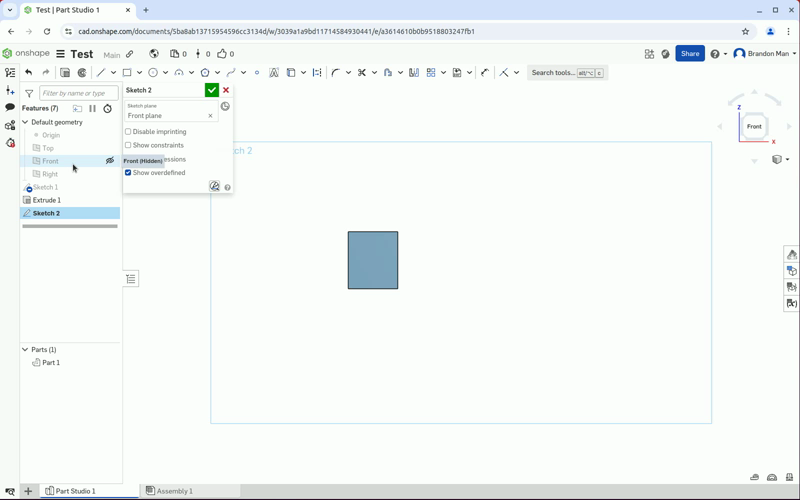
mouse_move(73, 352)
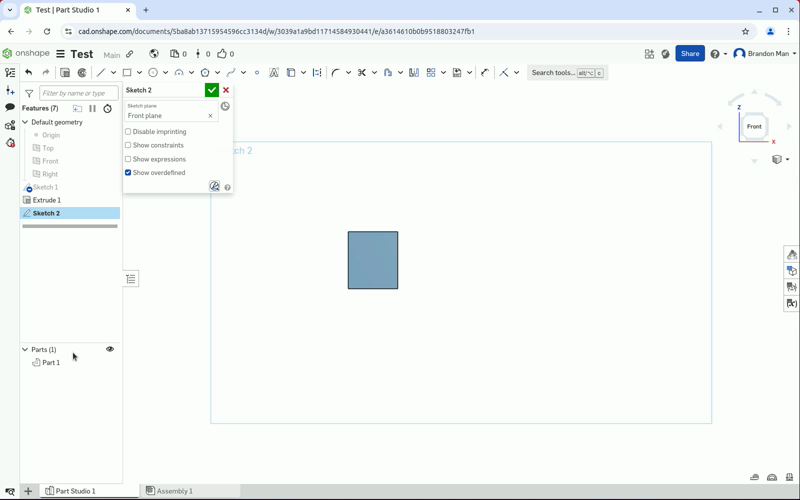
key(y)
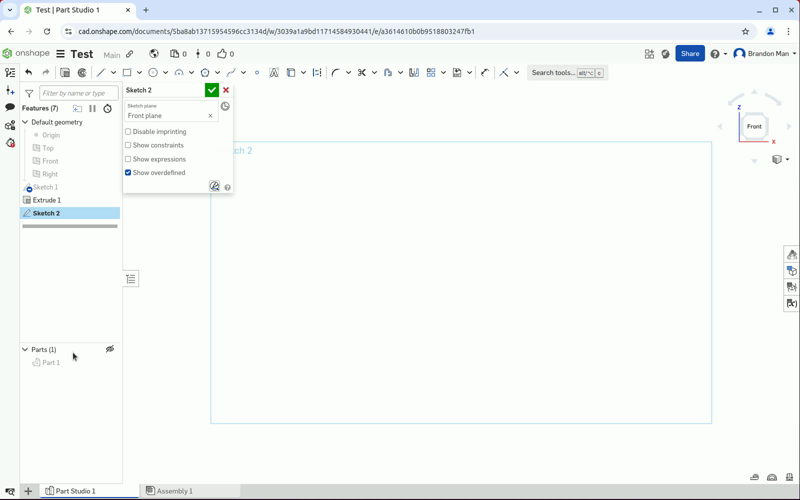
key(l)
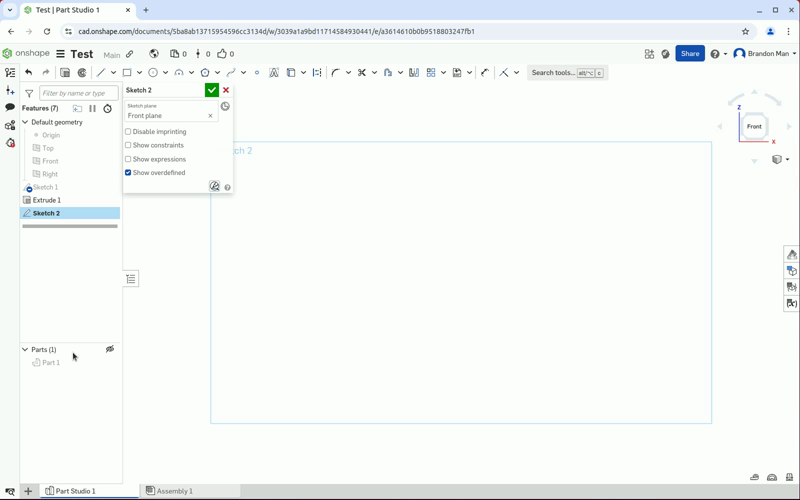
key_down(shift)
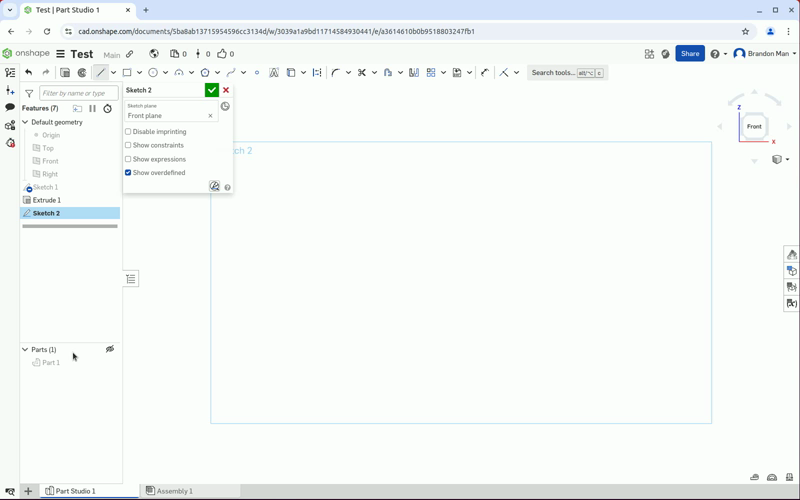
mouse_move(434, 308)
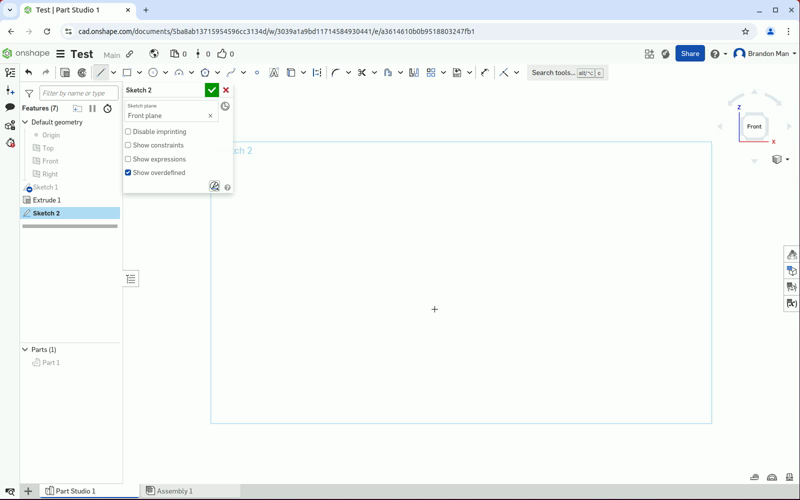
click(434, 308)
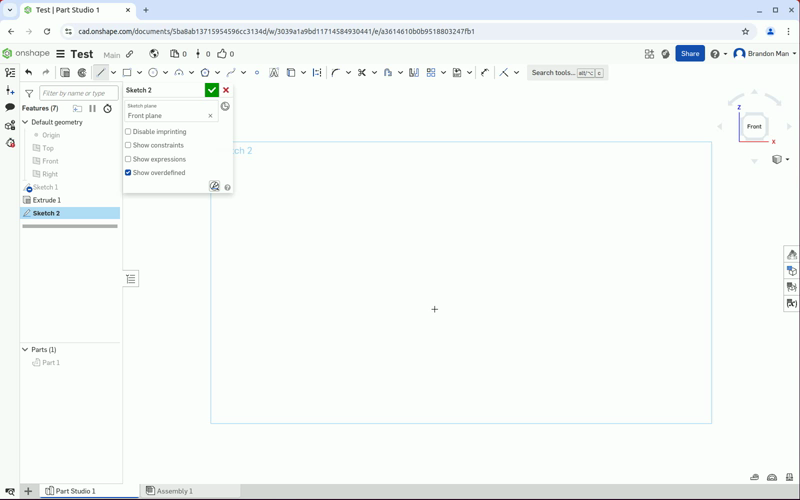
key_up(shift)
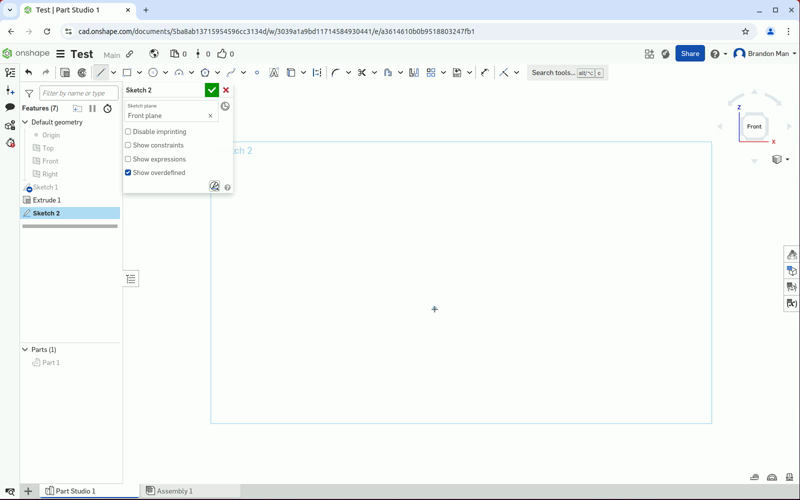
key_down(shift)
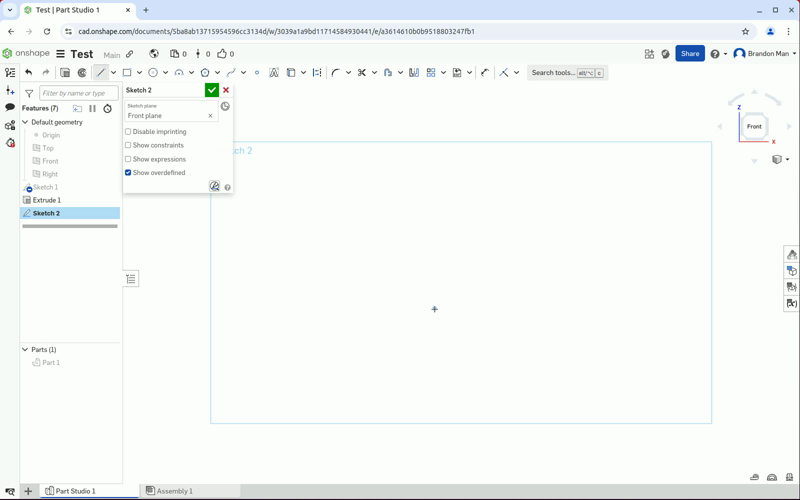
mouse_move(464, 308)
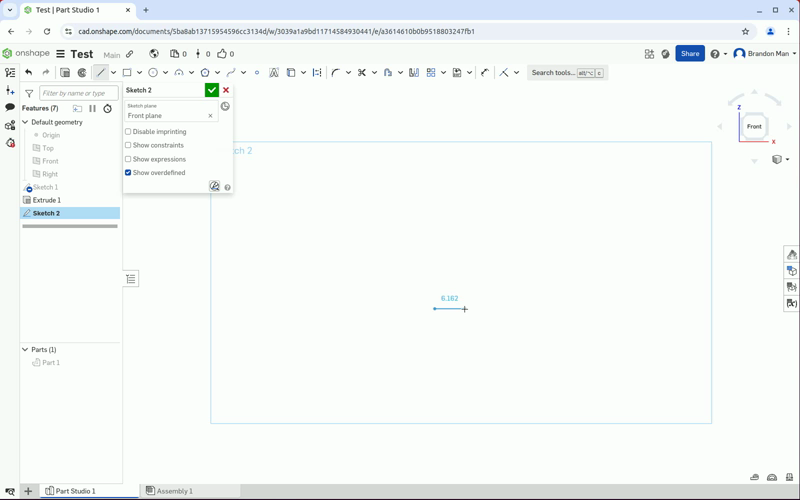
mouse_move(482, 308)
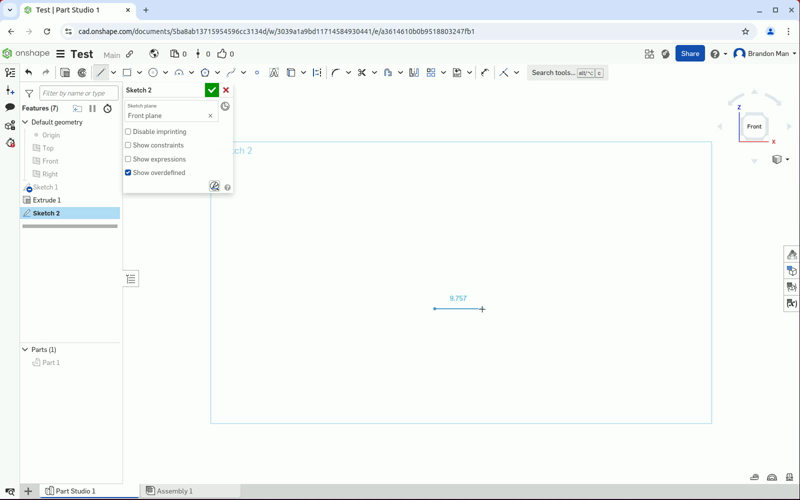
click(482, 308)
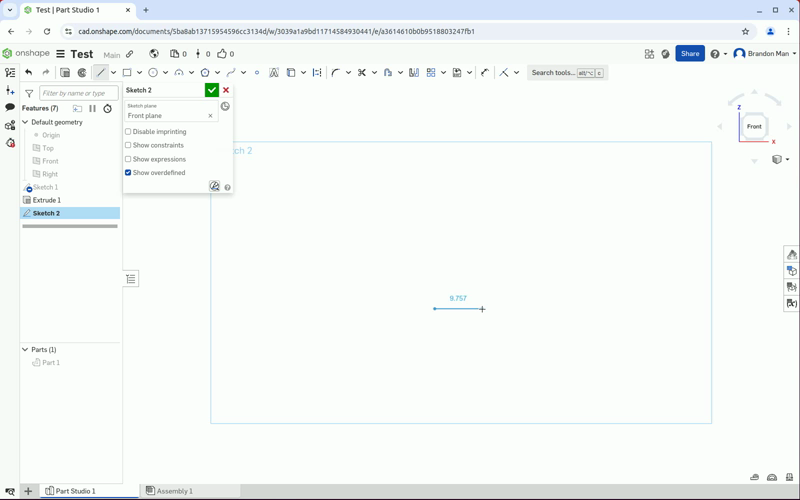
key_up(shift)
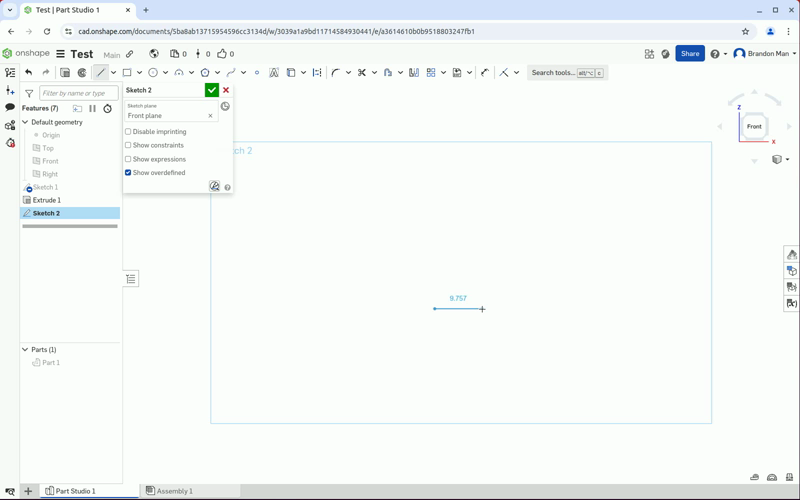
key_down(shift)
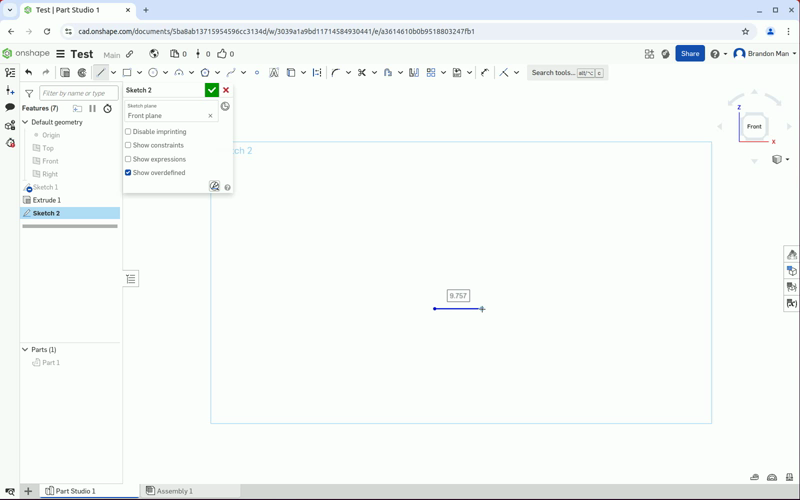
mouse_move(482, 244)
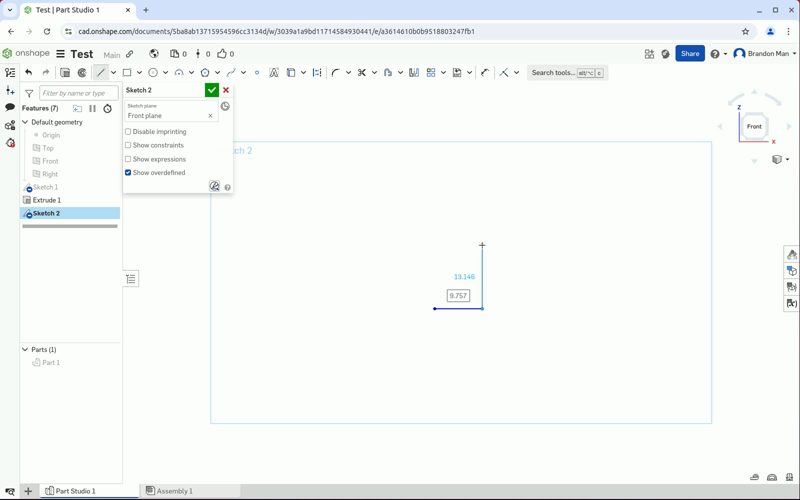
click(482, 244)
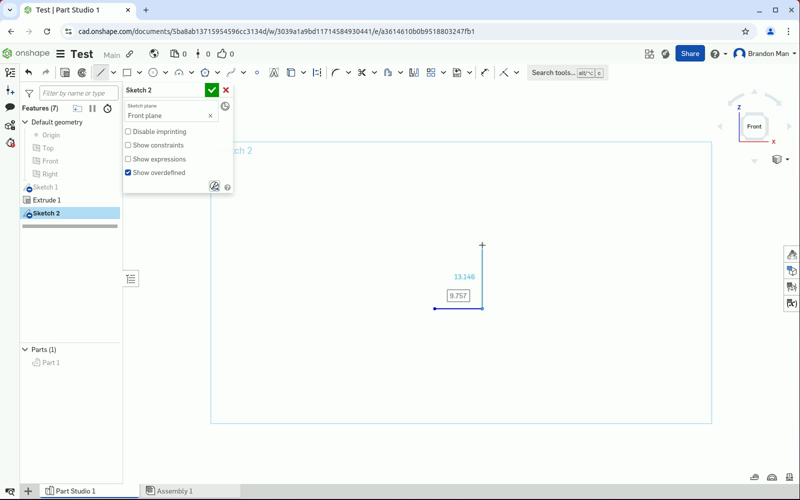
key_up(shift)
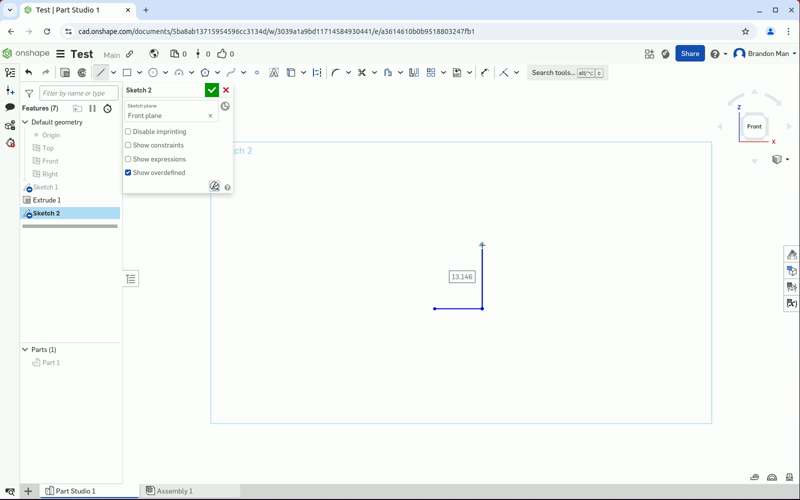
key_down(shift)
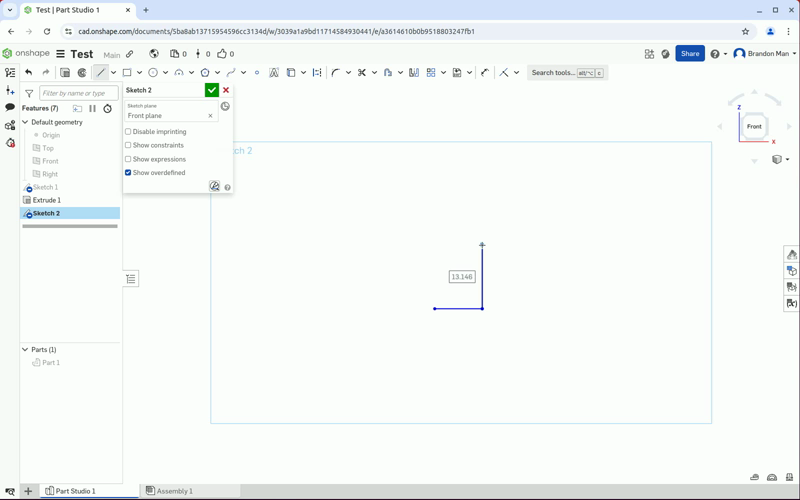
mouse_move(512, 244)
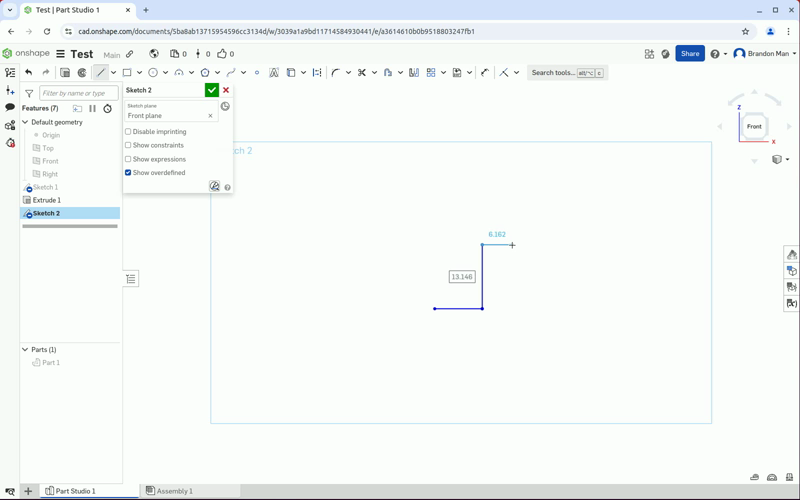
mouse_move(434, 244)
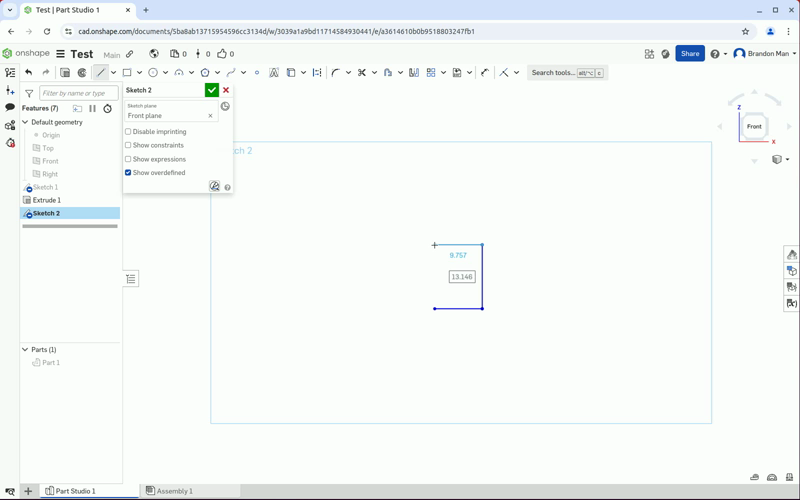
click(434, 244)
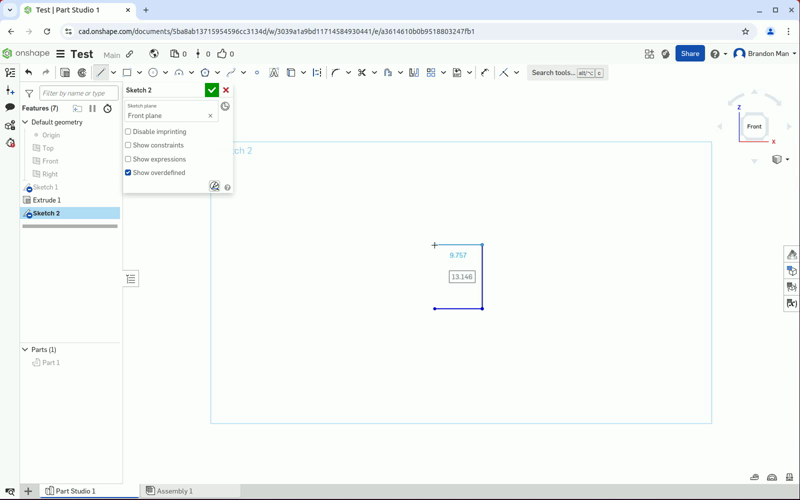
key_up(shift)
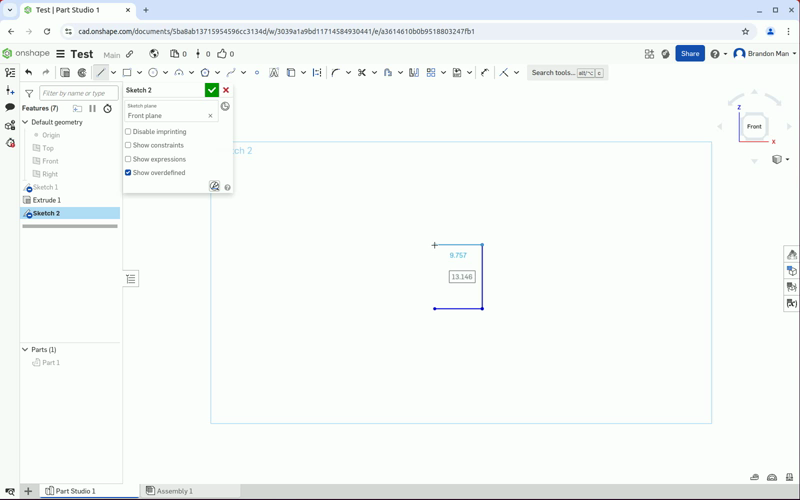
key_down(shift)
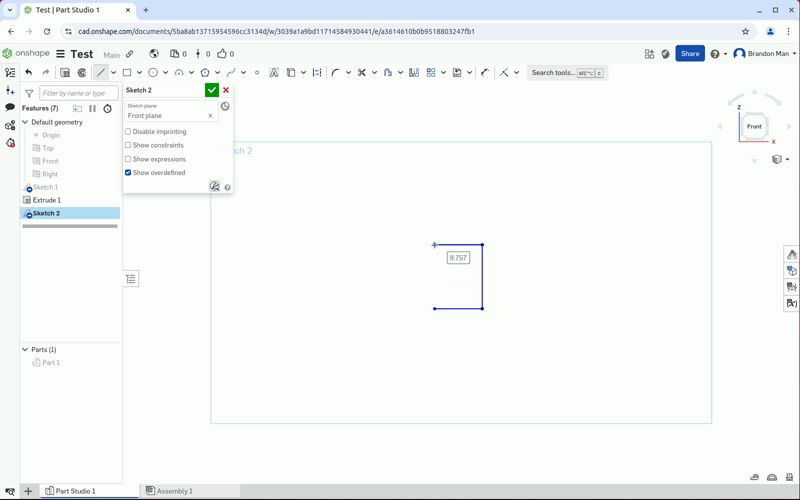
mouse_move(434, 308)
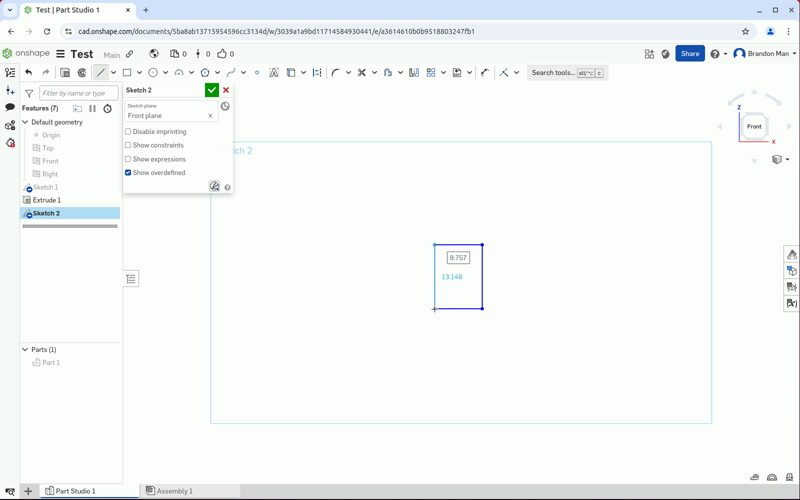
key_up(shift)
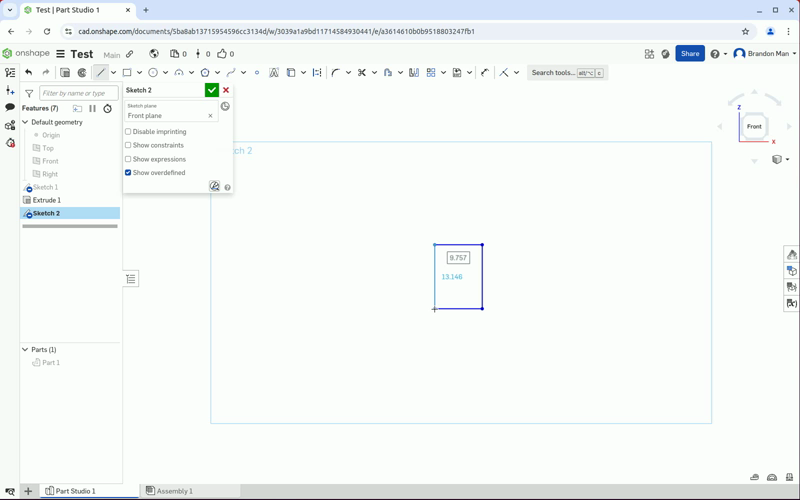
click(434, 308)
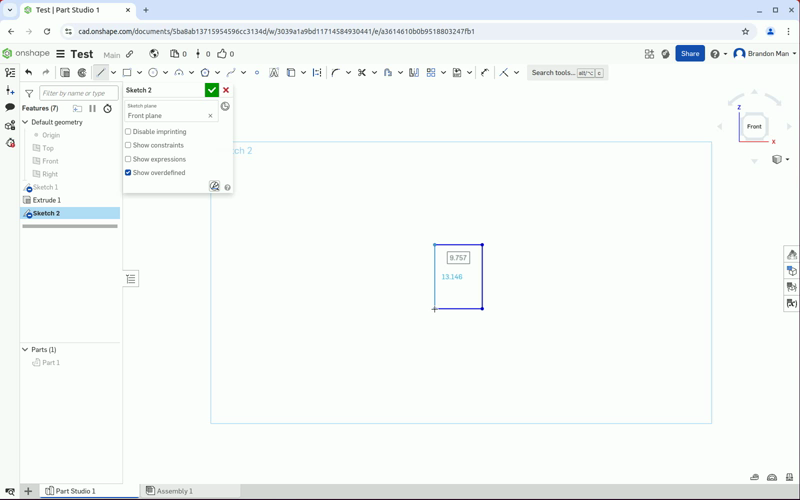
key(esc)
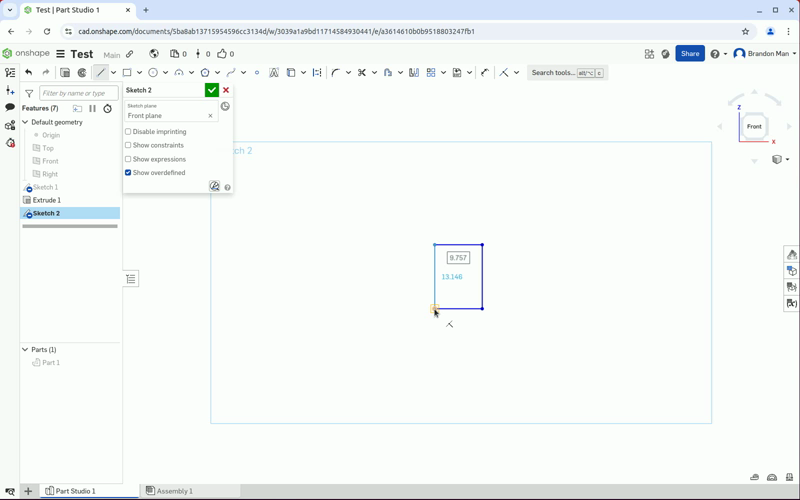
mouse_move(457, 269)
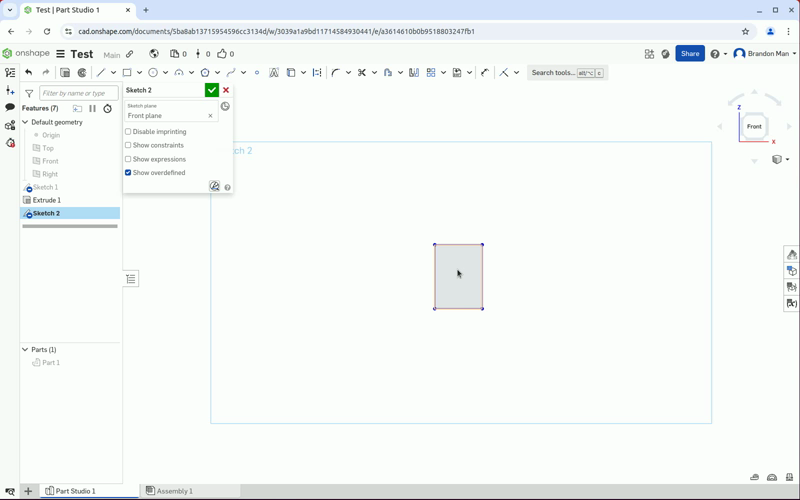
click(457, 269)
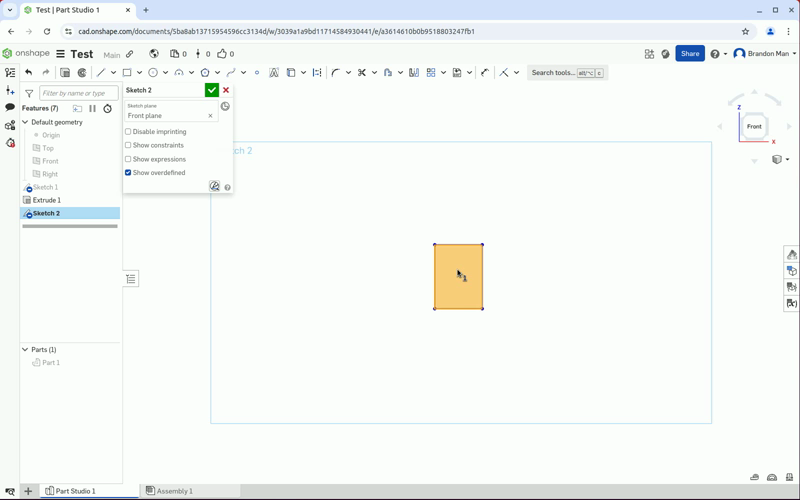
mouse_move(73, 352)
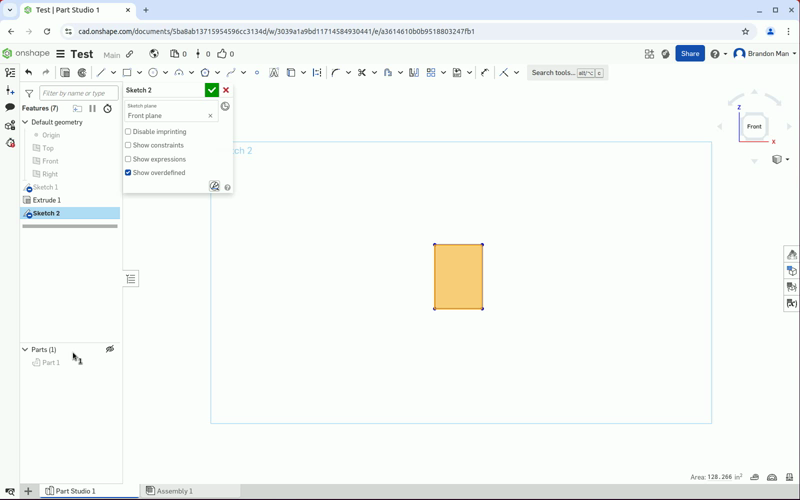
key(shift+y)
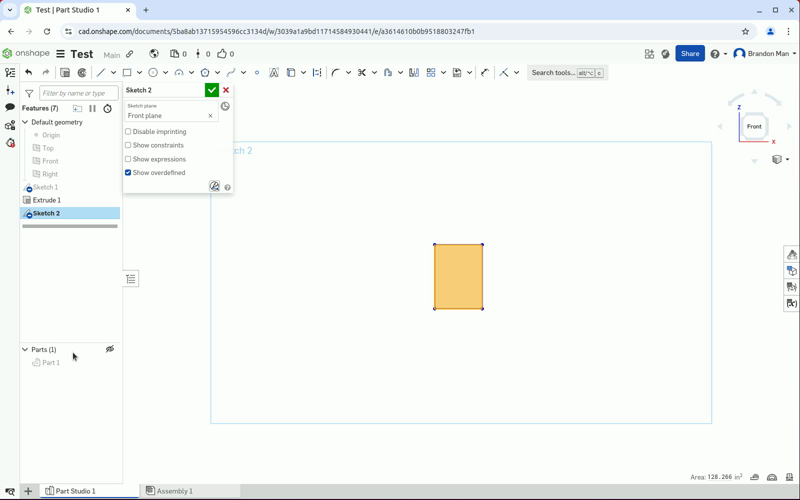
key(shift+e)
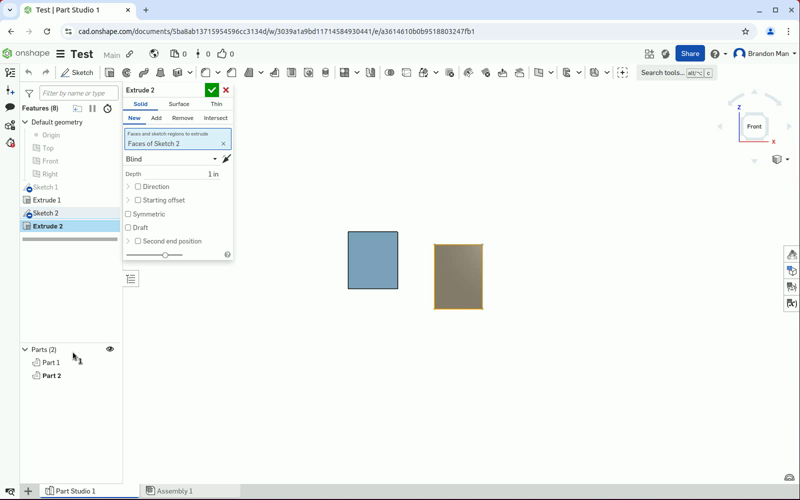
mouse_move(143, 106)
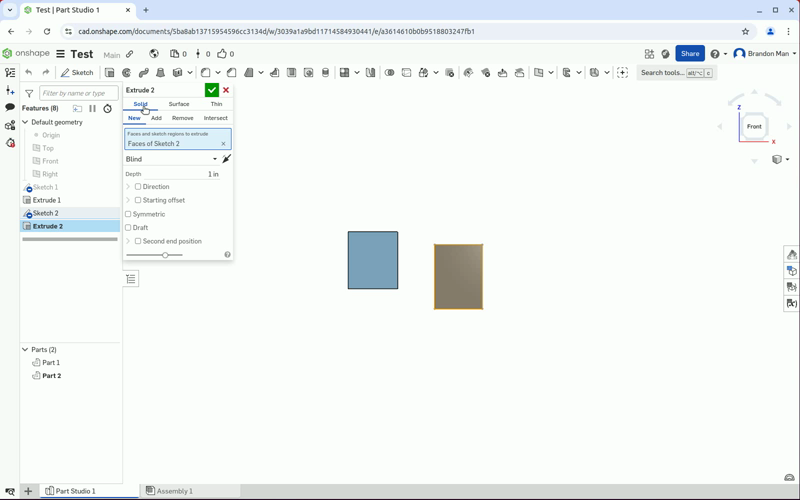
click(143, 106)
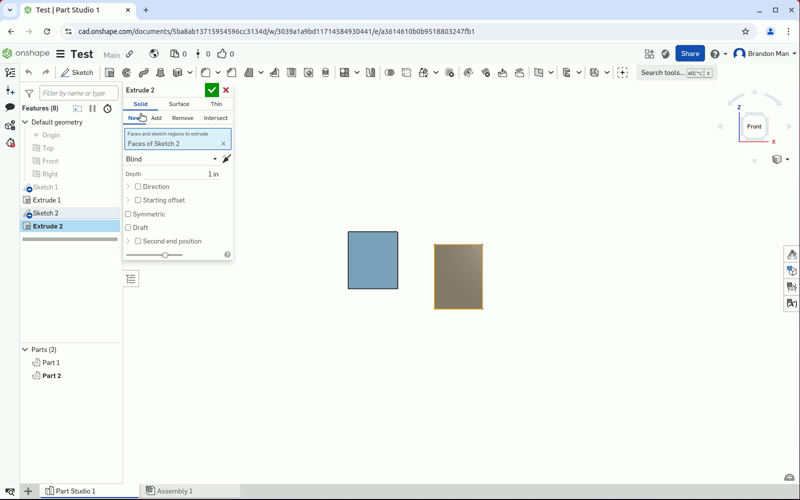
mouse_move(137, 120)
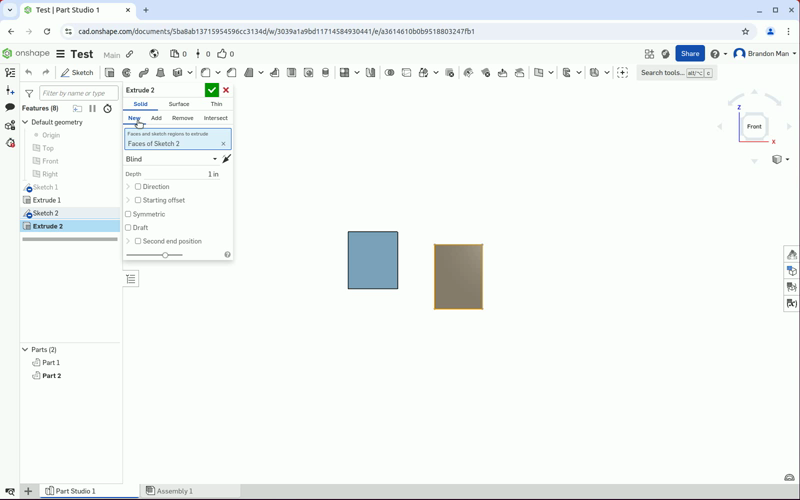
click(137, 120)
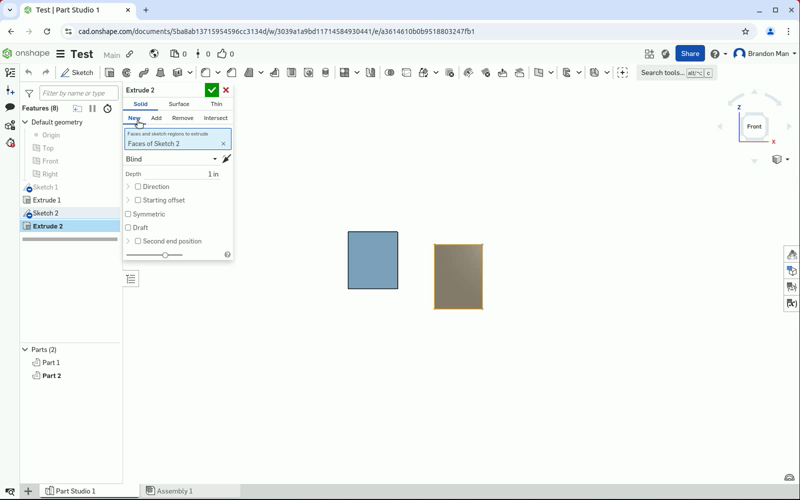
key(tab, 4)
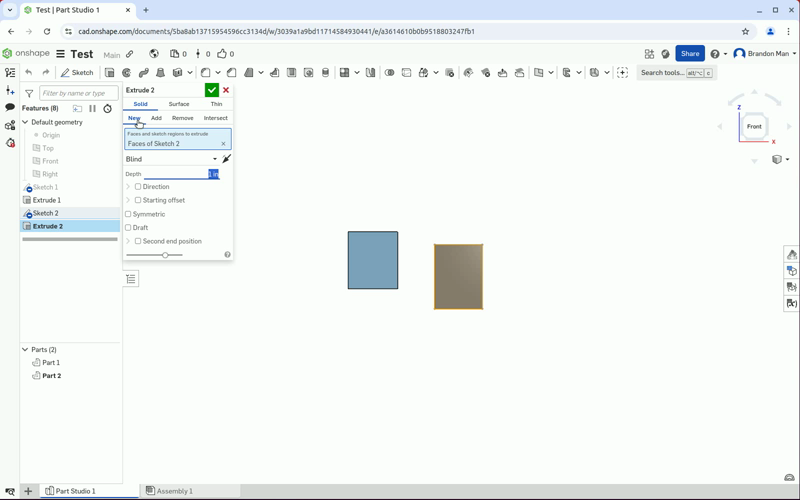
text(4.814)
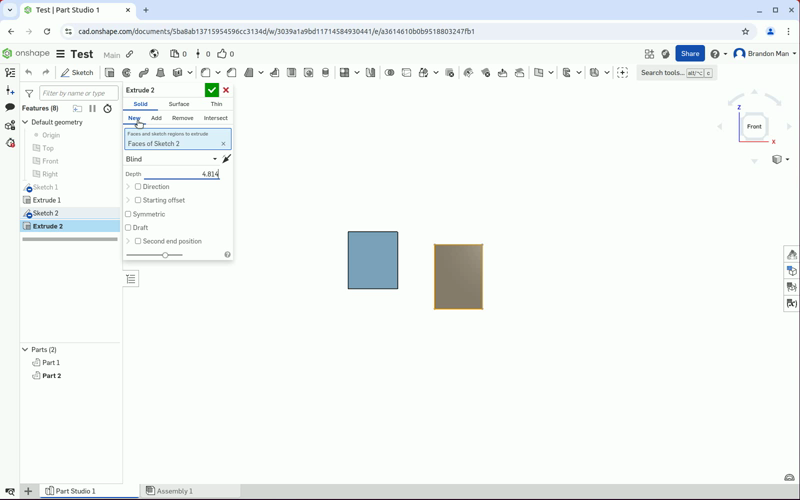
key(enter)
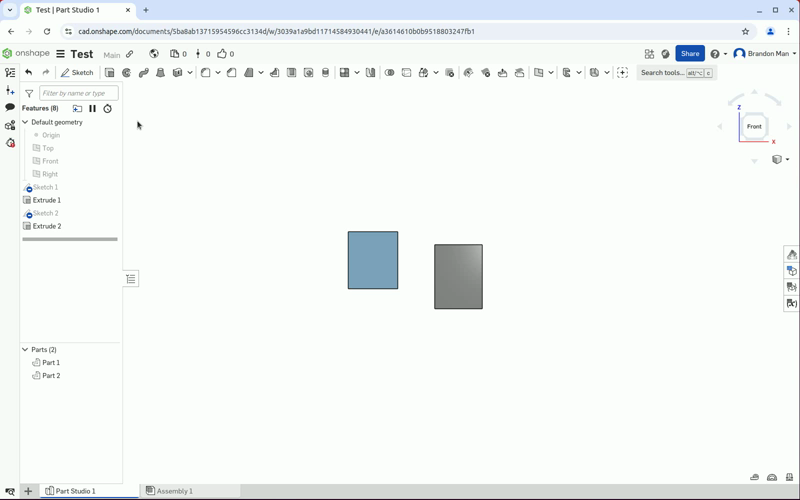
key(shift+h)
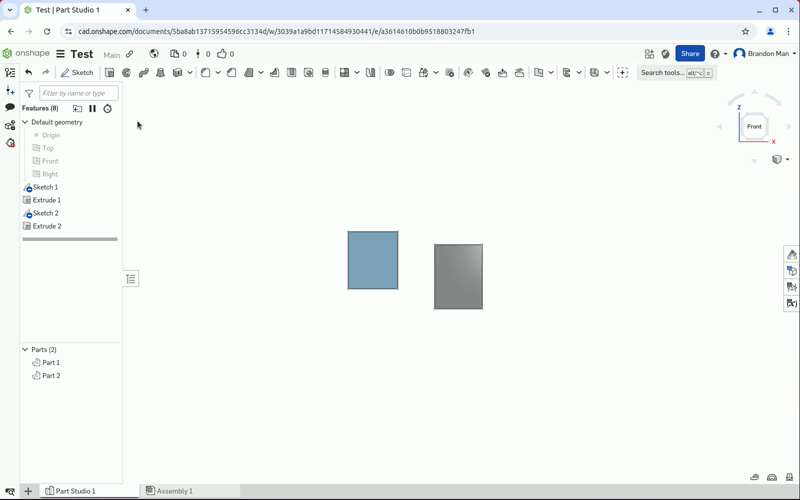
key(shift+h)
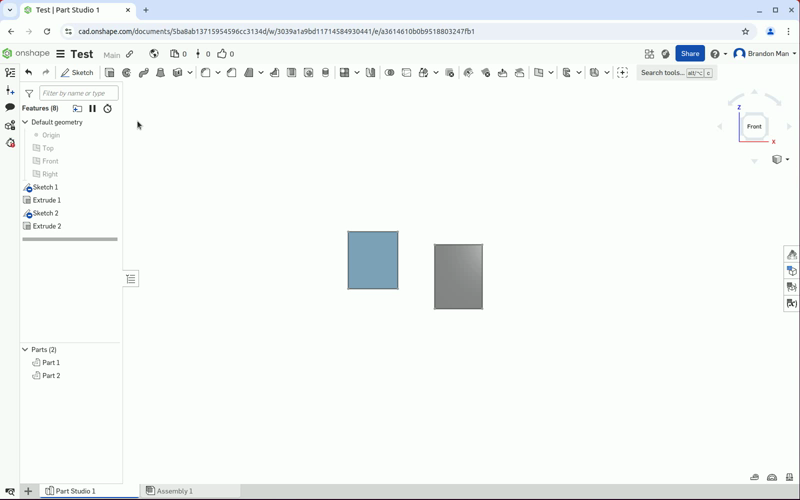
key(shift+7)
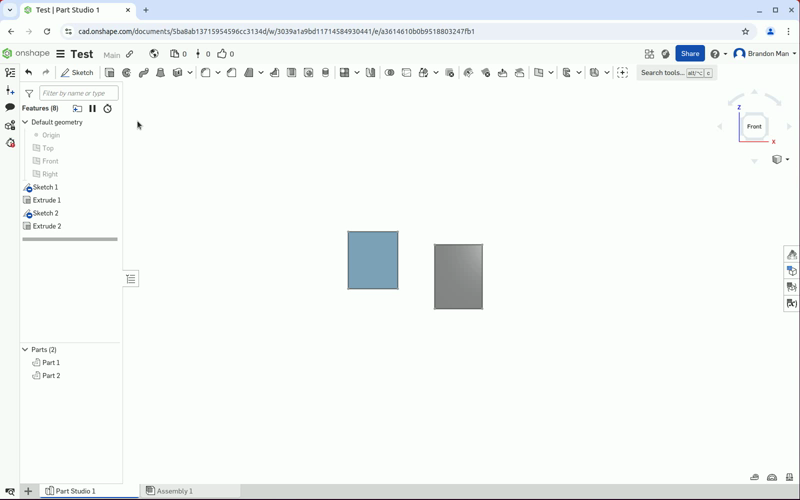
key(left, 2)
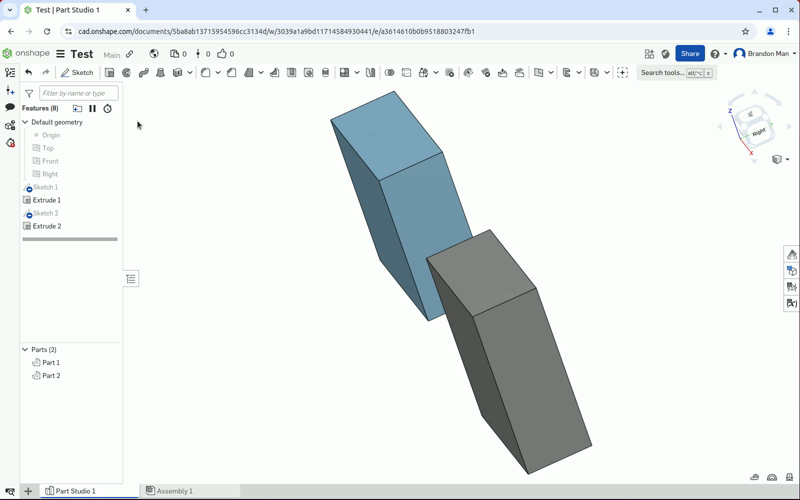
key(down, 2)
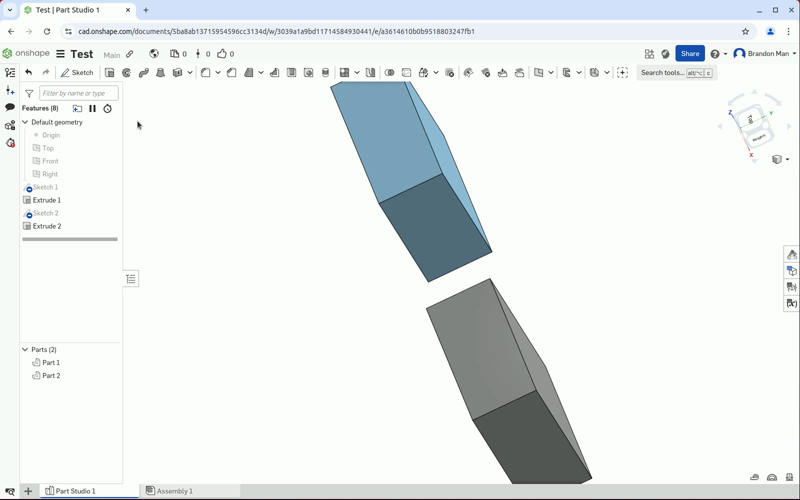
key(up, 2)
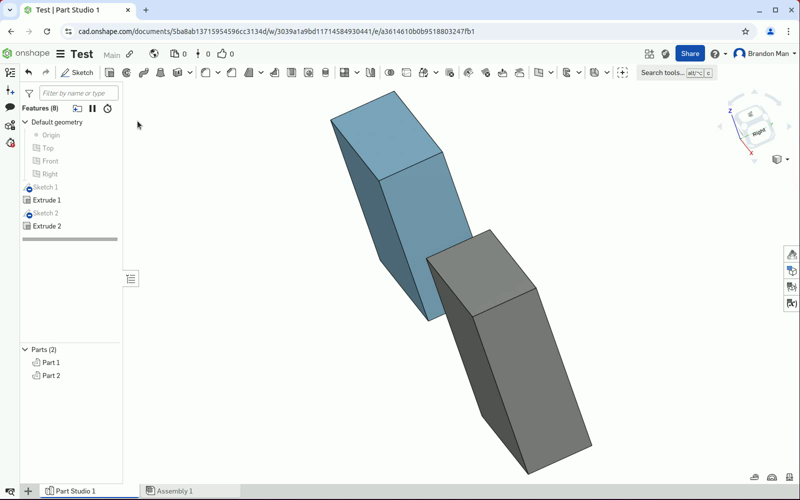
key(right, 2)
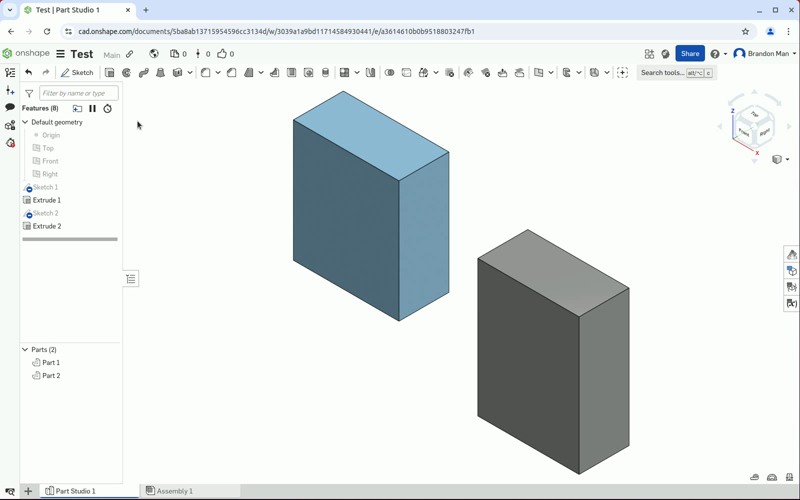
mouse_move(73, 189)
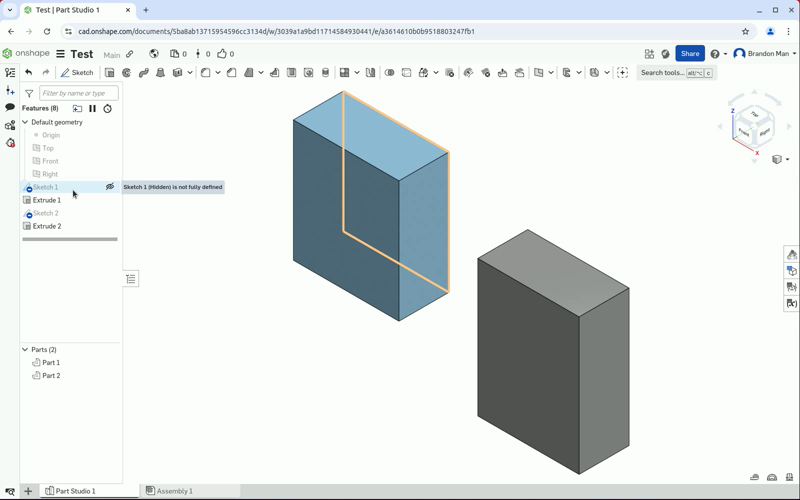
click(73, 189)